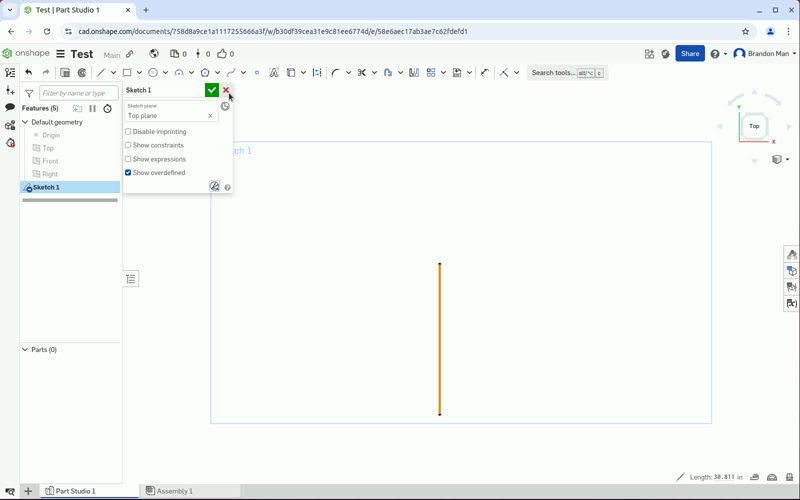
key(shift+h)
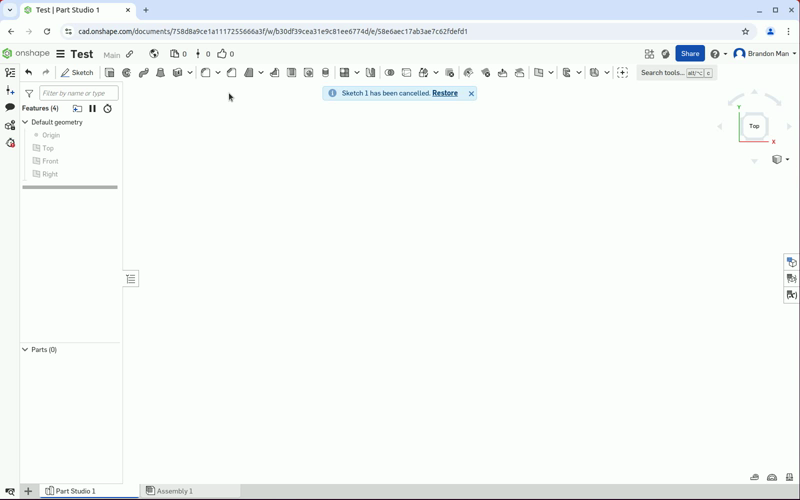
mouse_move(73, 352)
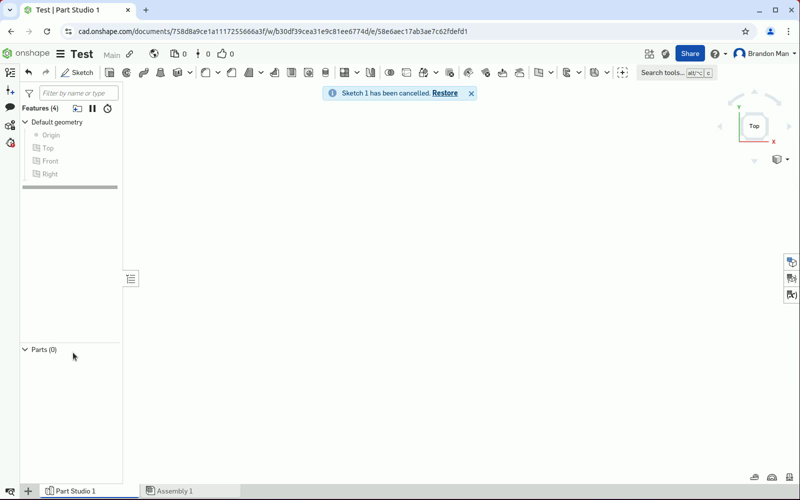
key(y)
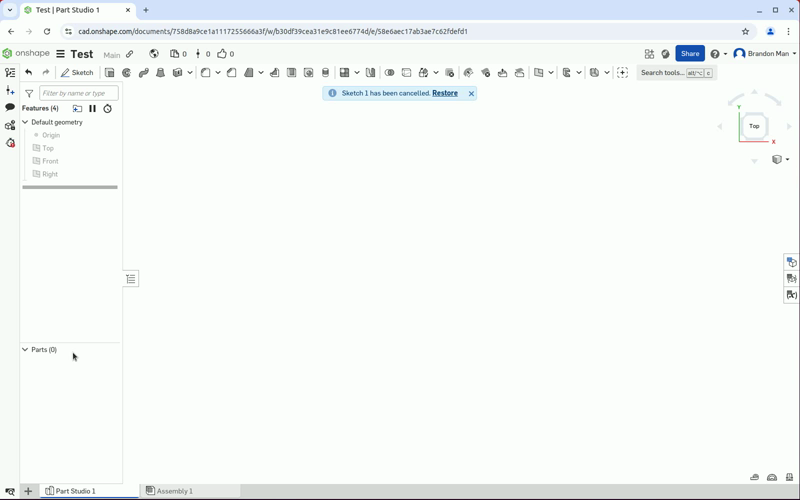
key(shift+p)
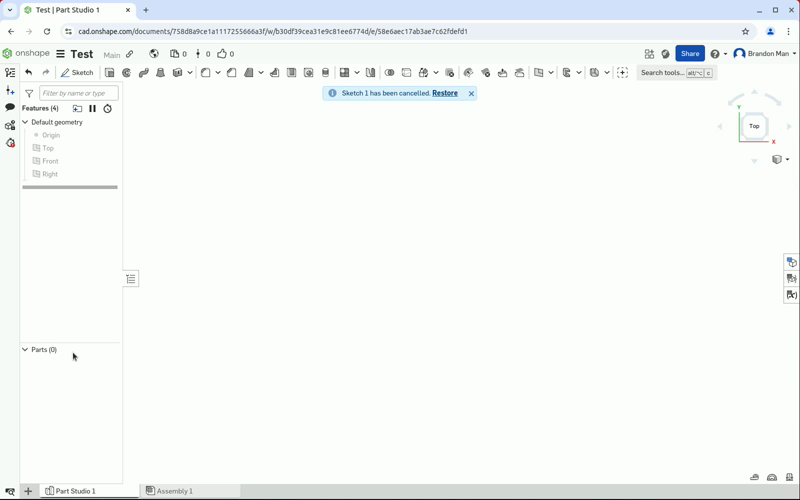
key(space)
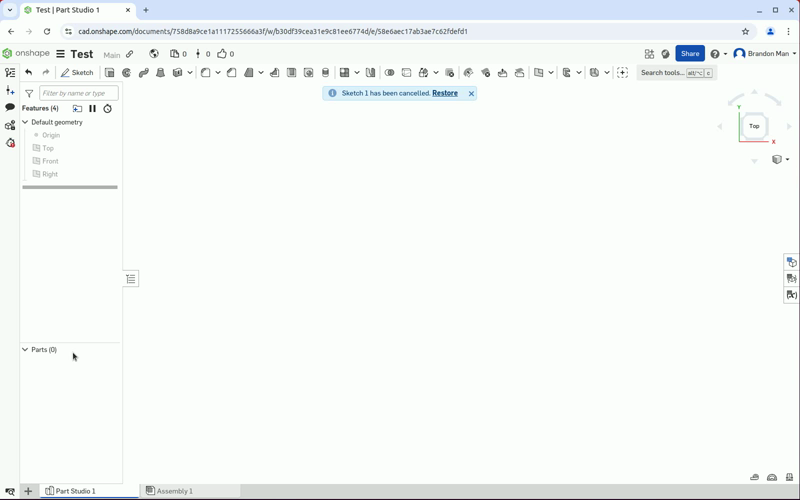
key_down(shift)
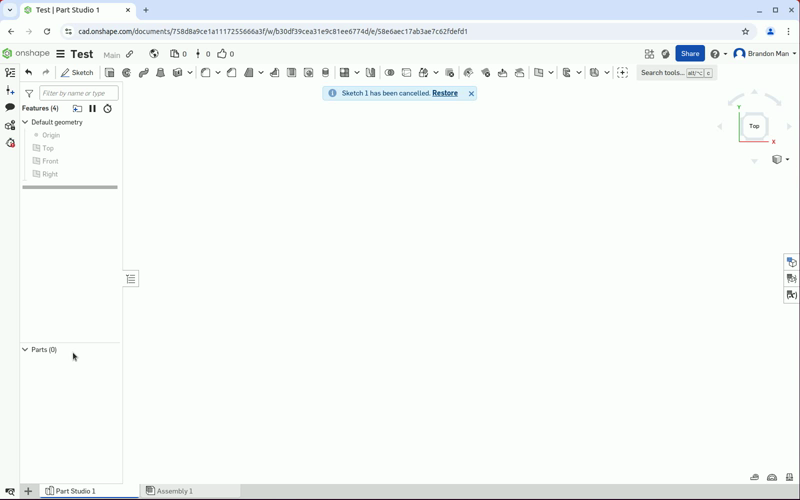
key(up)
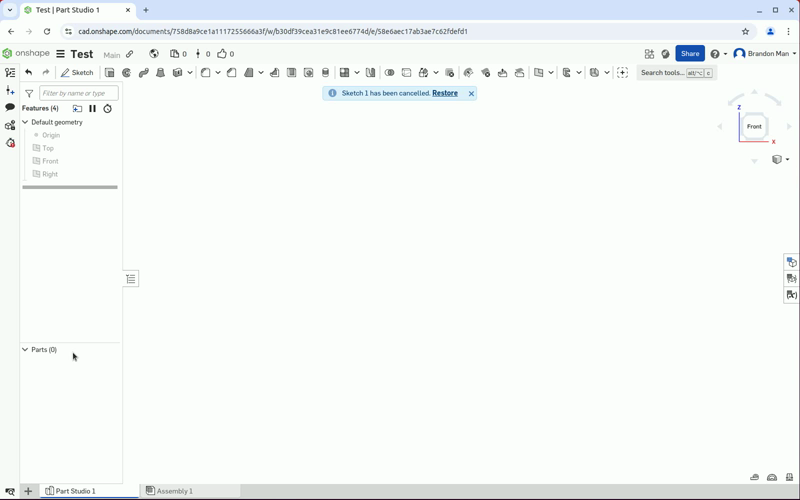
key_up(shift)
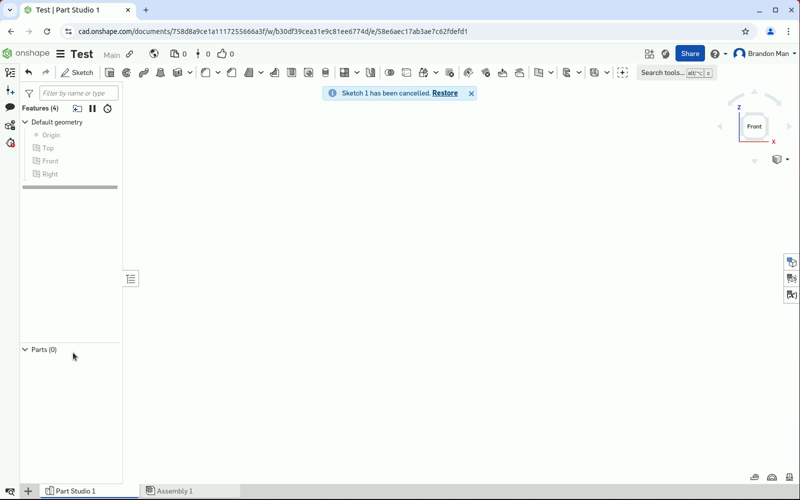
mouse_move(73, 352)
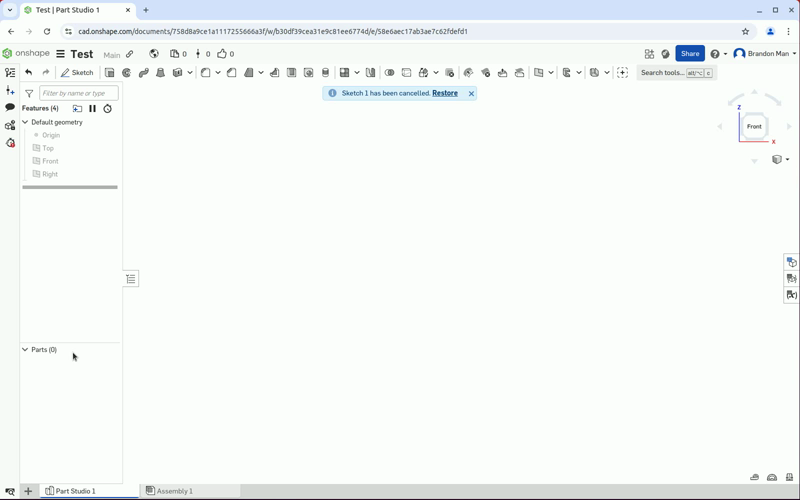
key(shift+y)
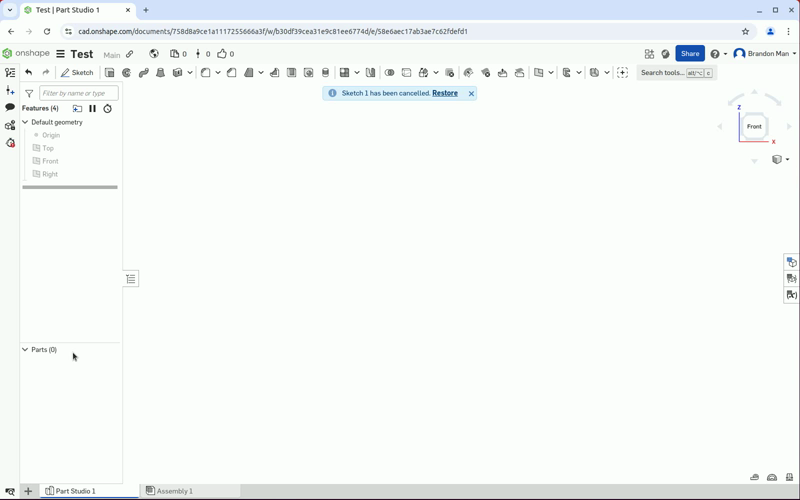
key(shift+s)
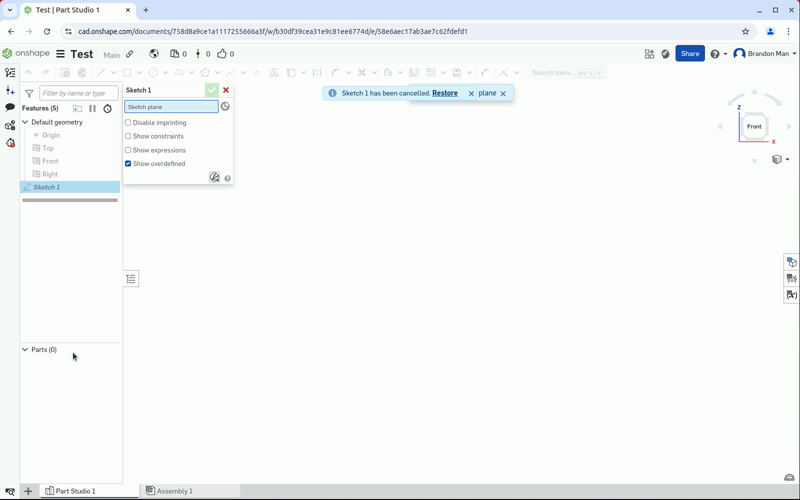
mouse_move(73, 163)
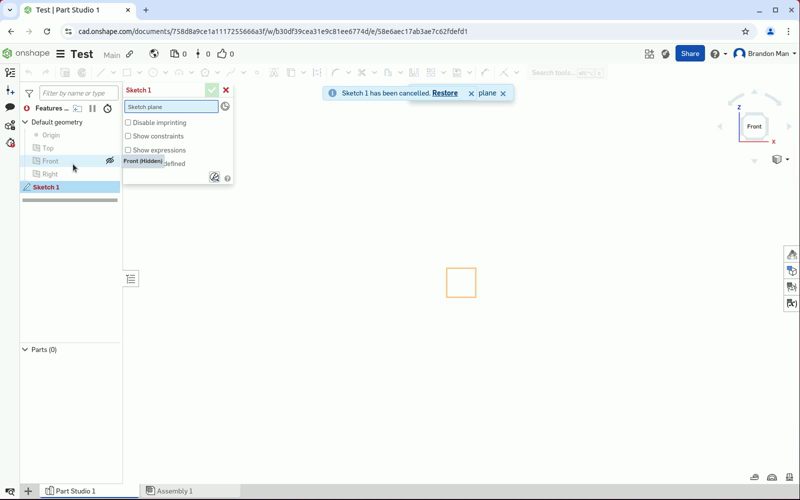
click(73, 163)
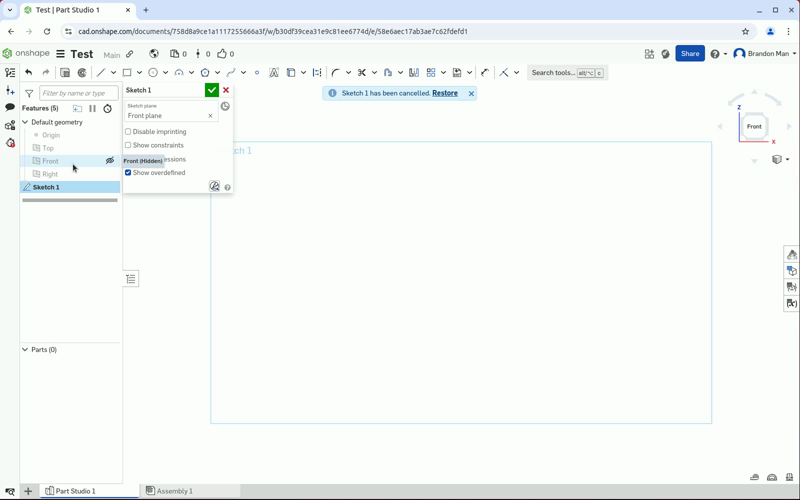
mouse_move(73, 352)
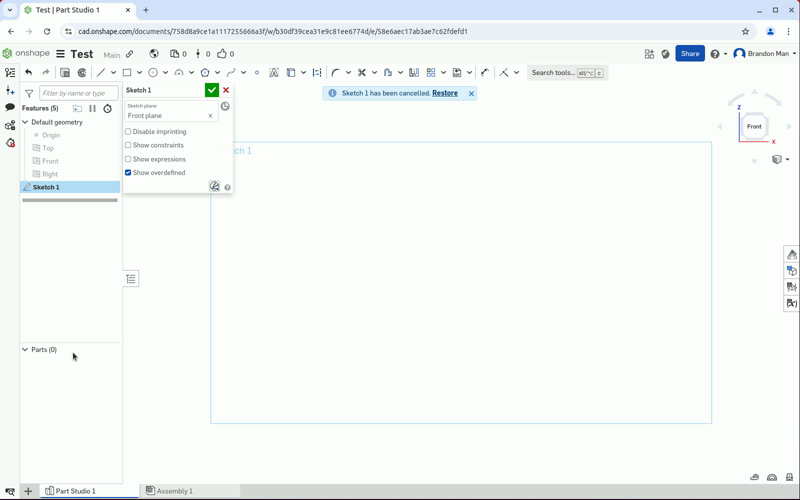
key(y)
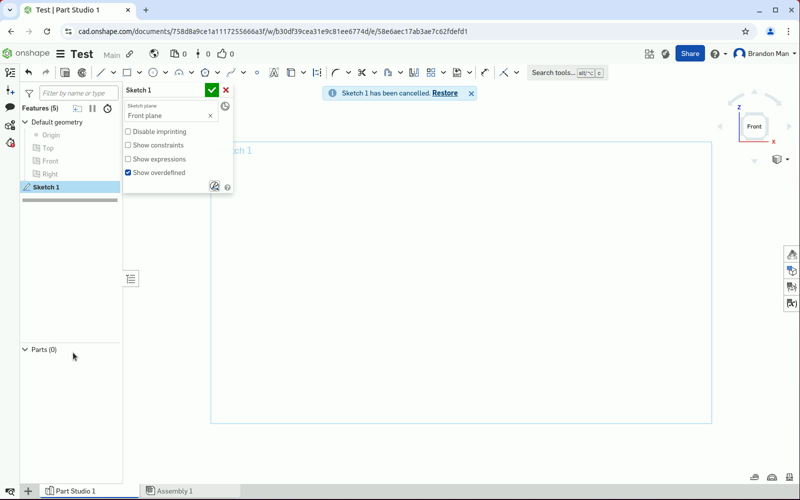
key(c)
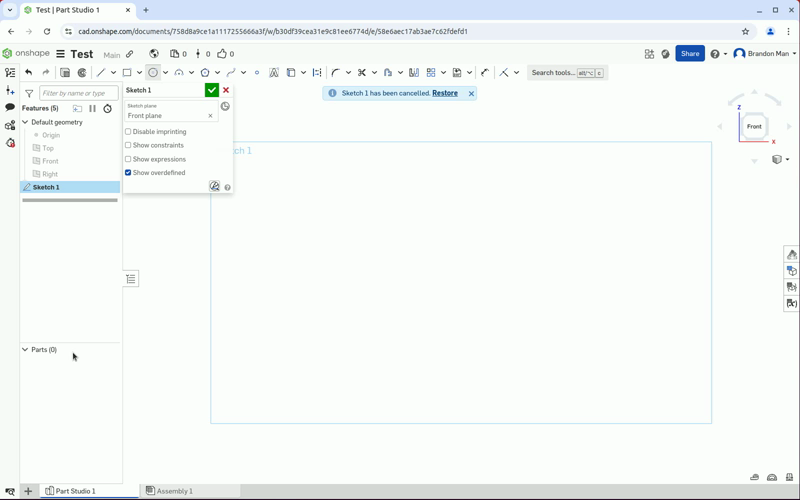
key_down(shift)
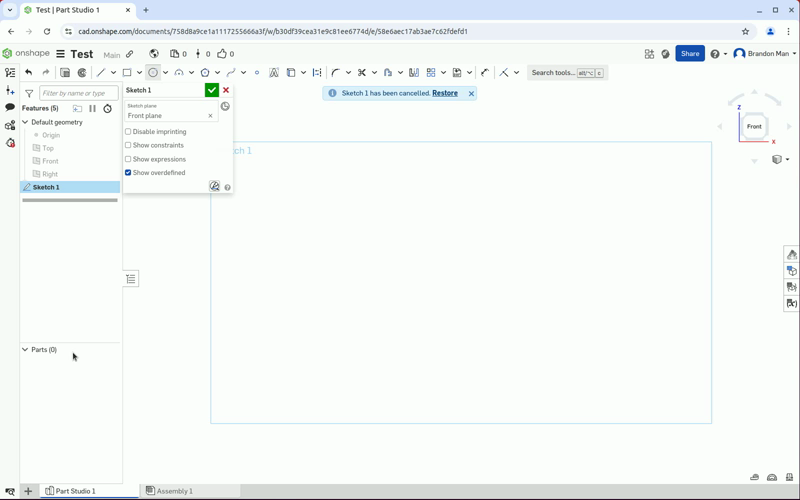
mouse_move(461, 282)
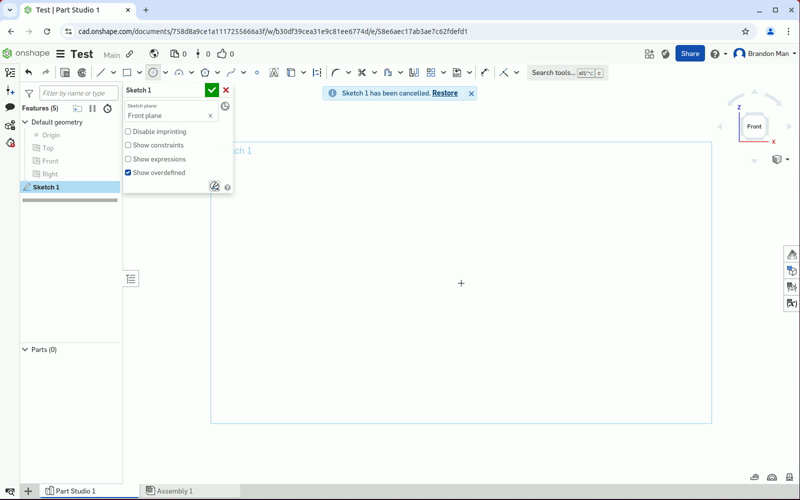
click(461, 282)
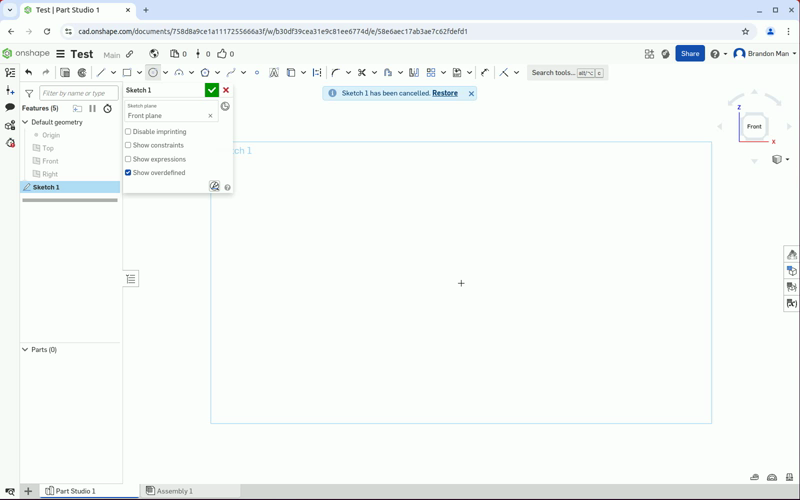
key_up(shift)
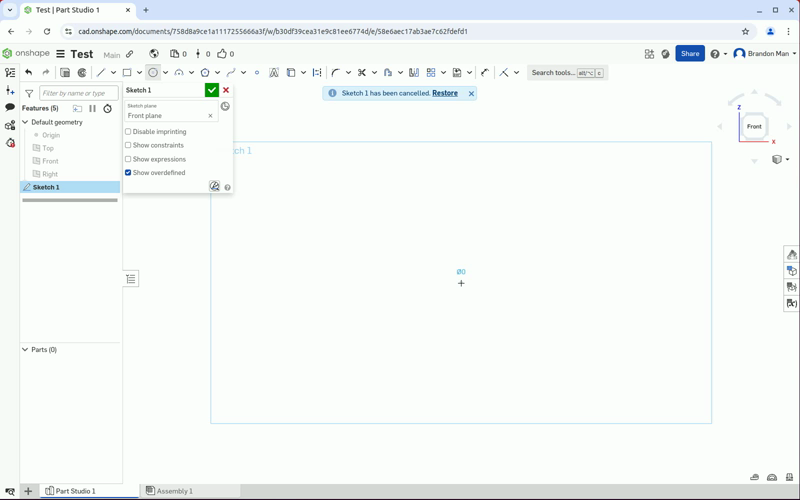
mouse_move(497, 282)
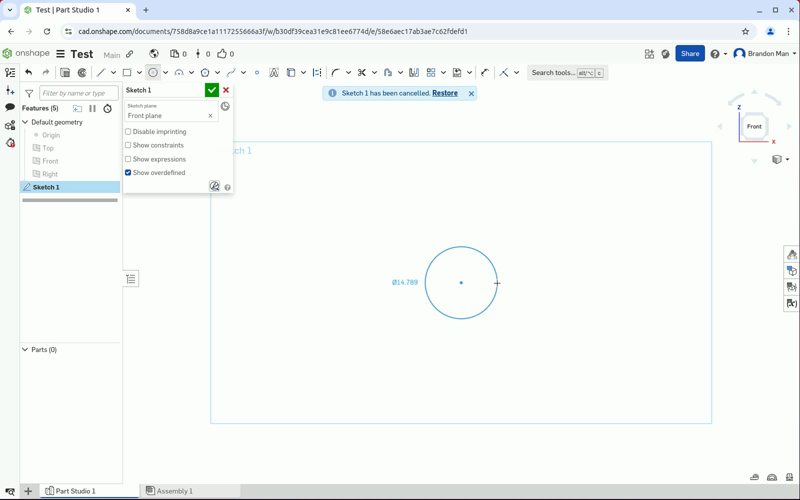
click(497, 282)
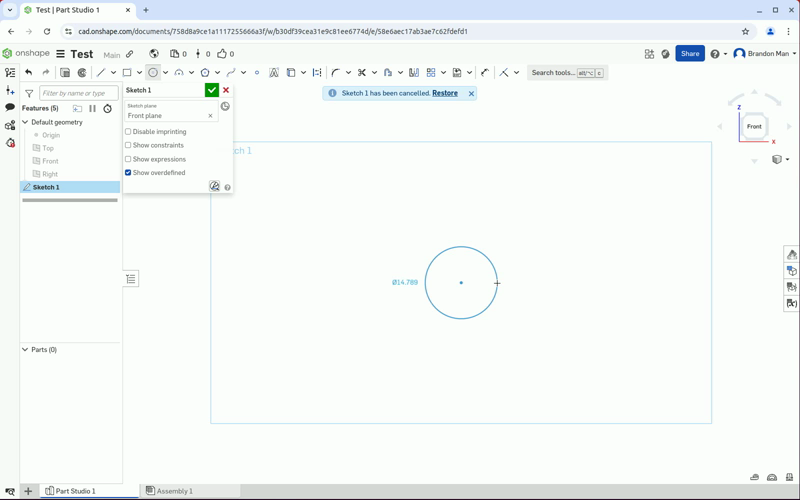
key(esc)
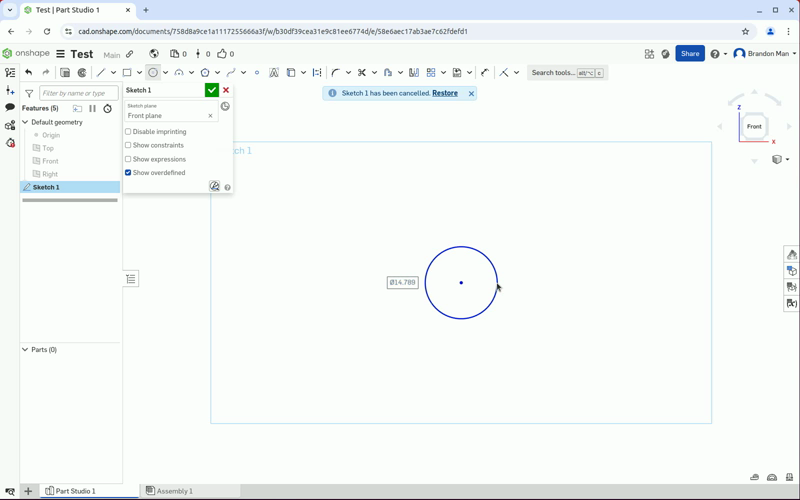
key(c)
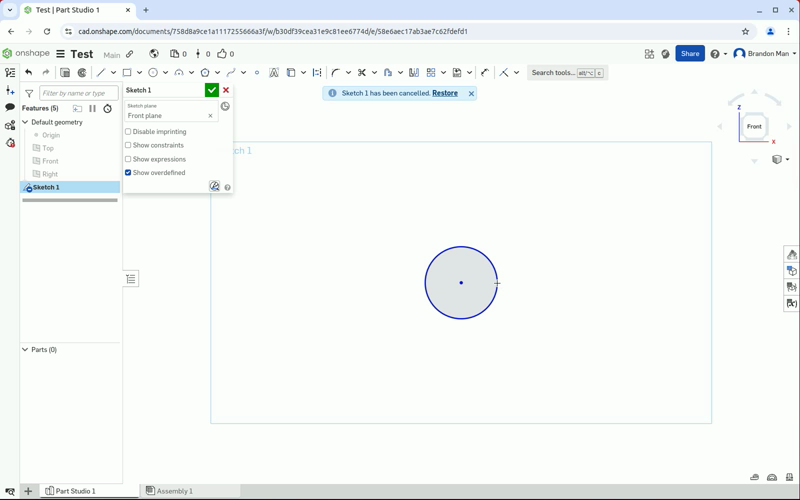
key_down(shift)
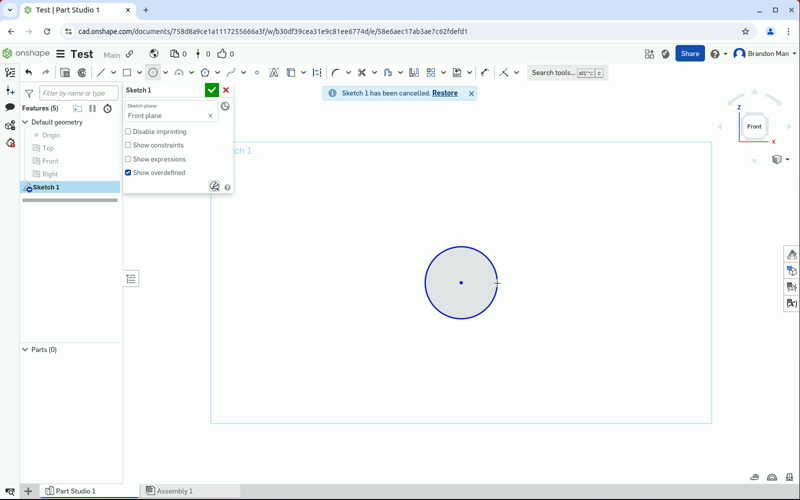
mouse_move(461, 282)
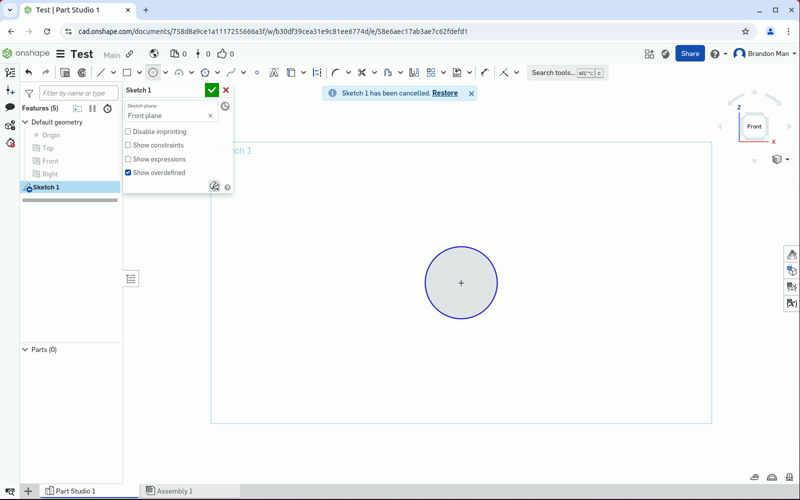
click(461, 282)
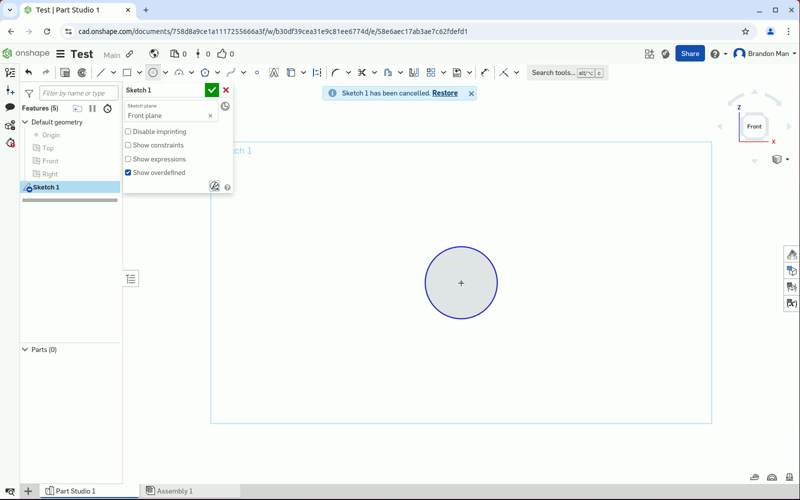
key_up(shift)
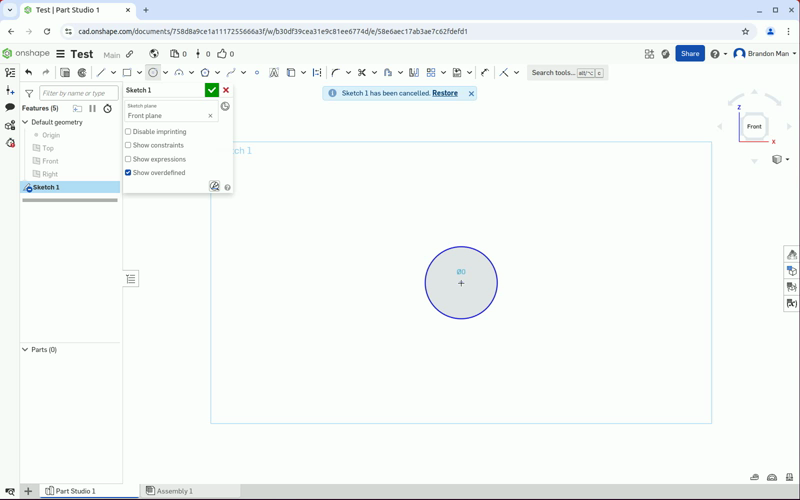
mouse_move(479, 282)
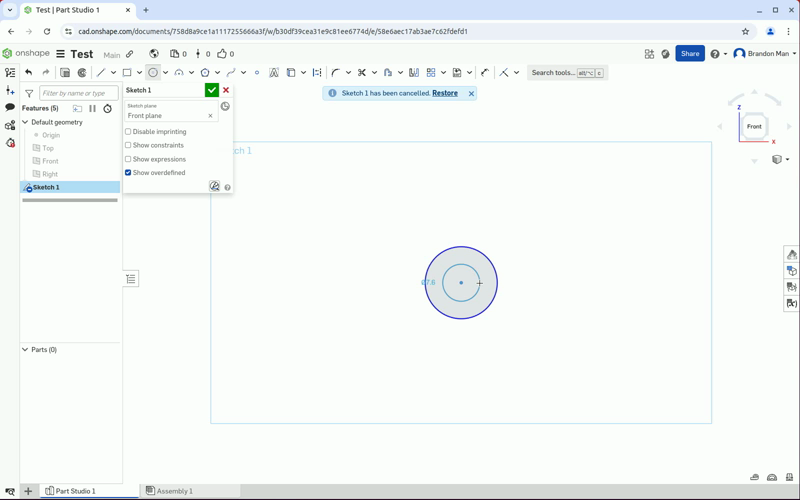
click(479, 282)
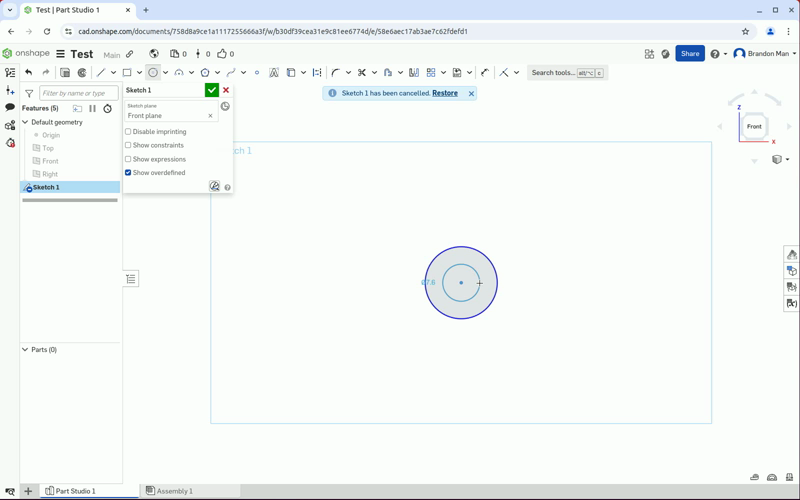
key(esc)
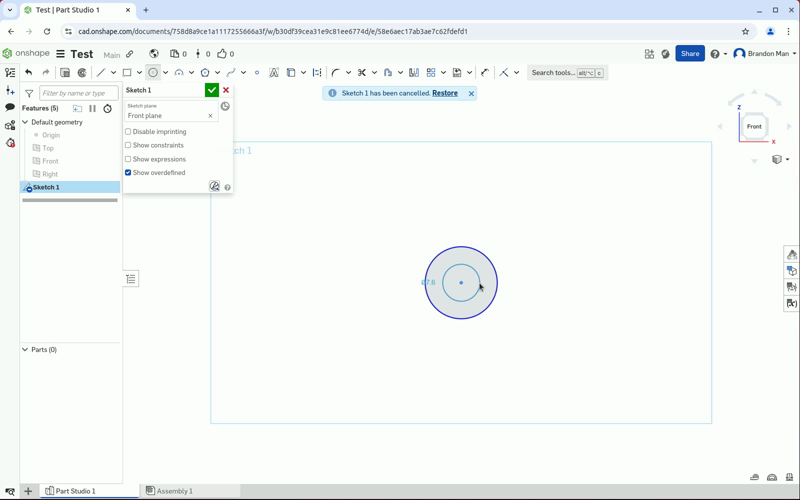
mouse_move(462, 258)
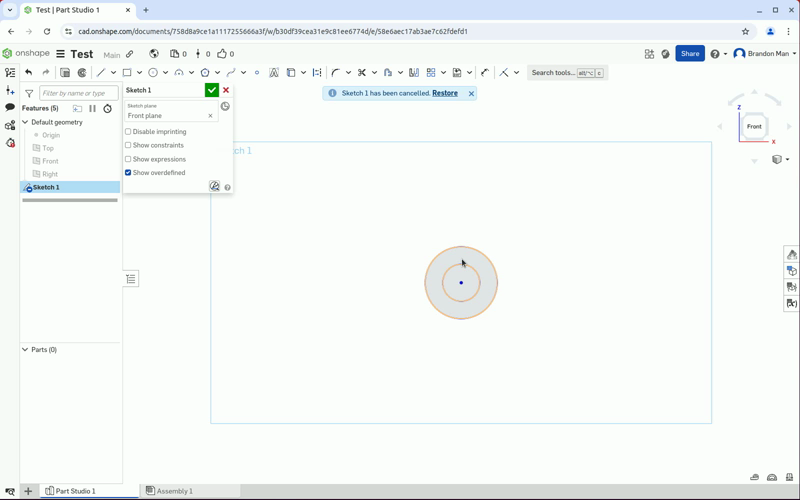
click(462, 258)
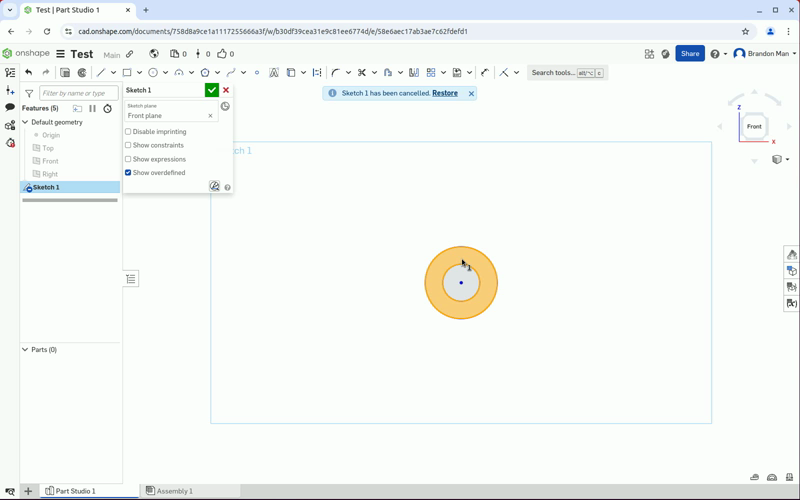
mouse_move(73, 352)
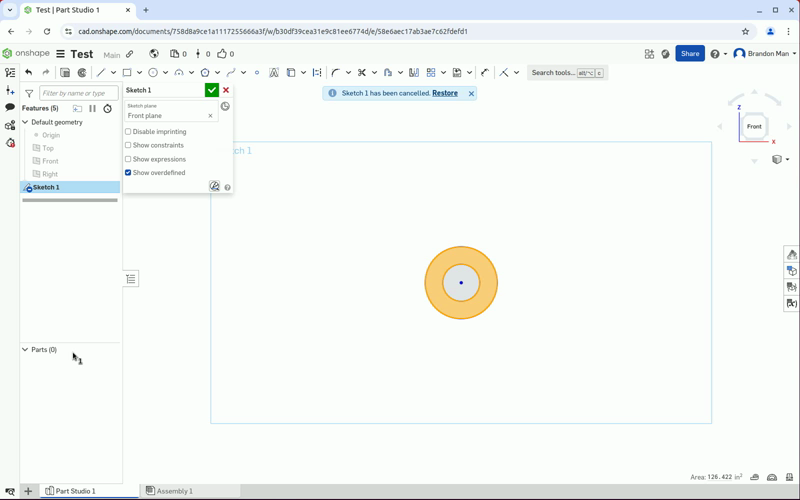
key(shift+y)
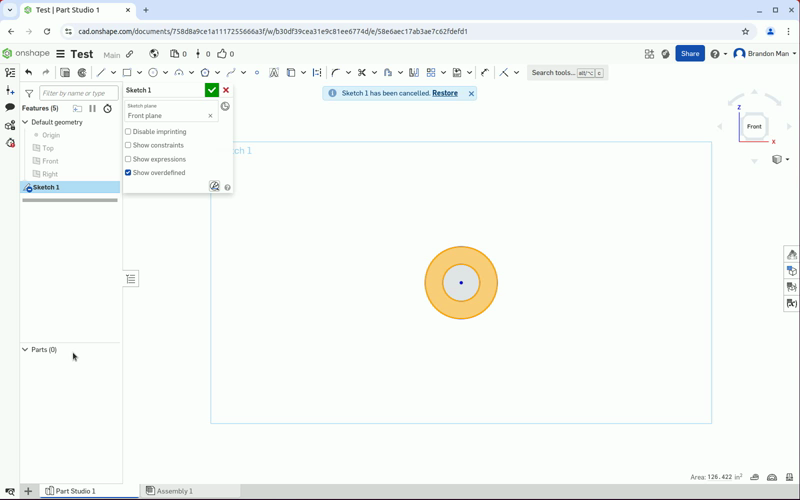
key(shift+e)
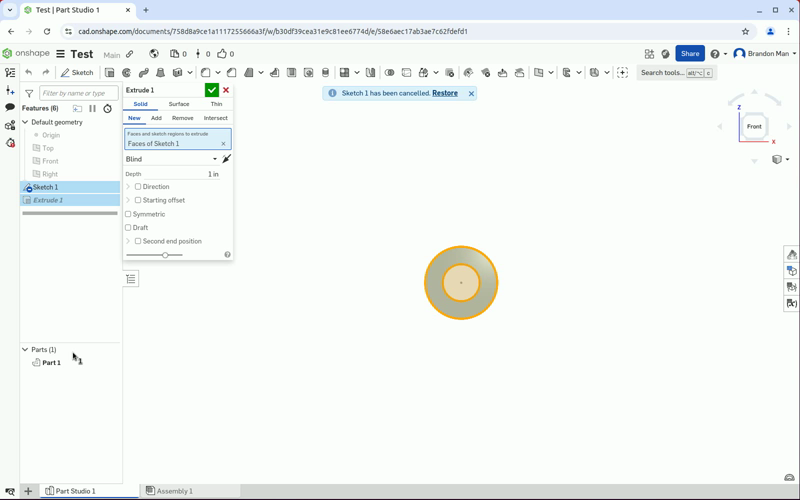
mouse_move(143, 106)
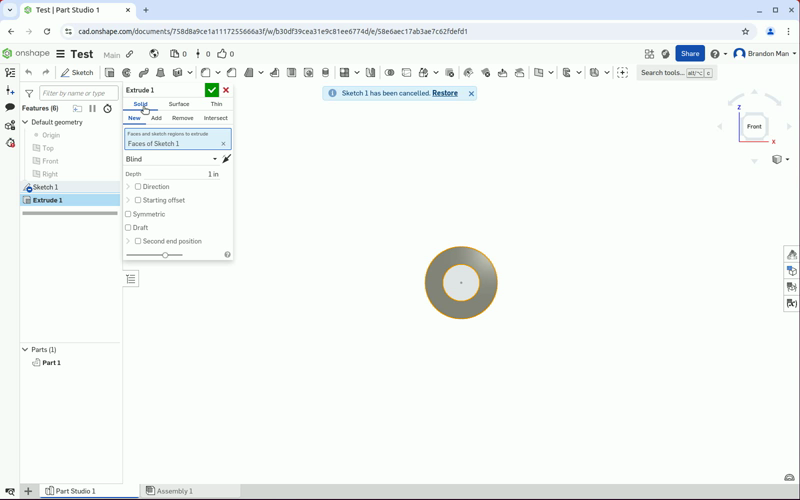
click(143, 106)
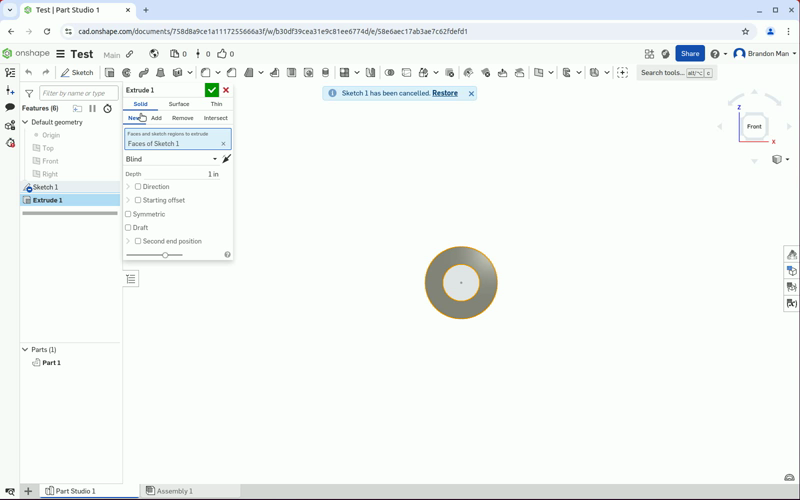
mouse_move(137, 120)
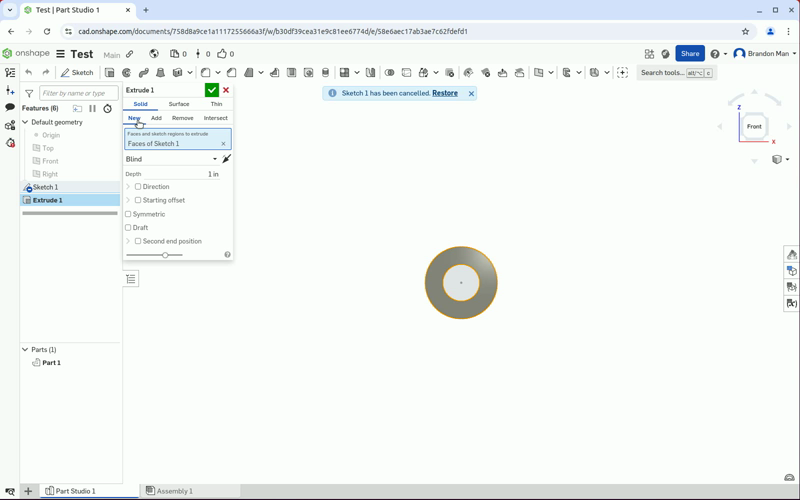
click(137, 120)
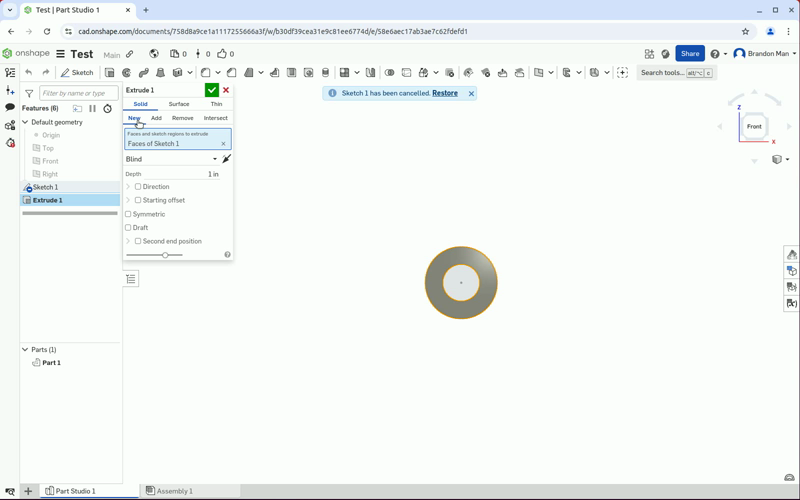
key(tab, 4)
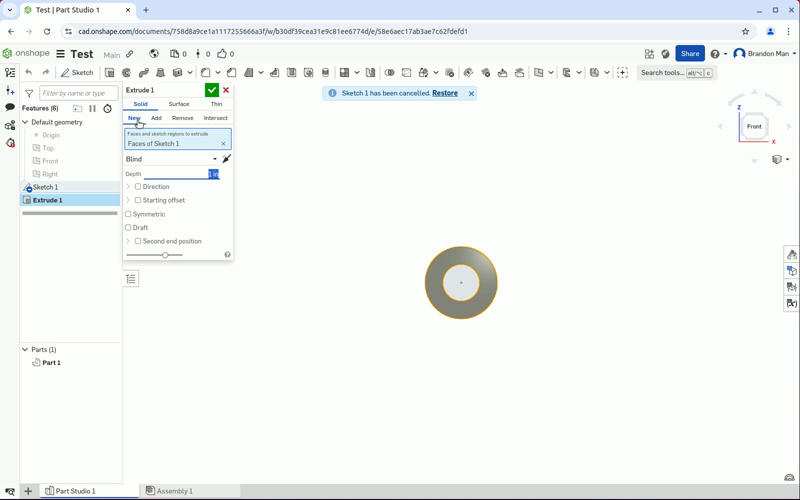
text(3.129)
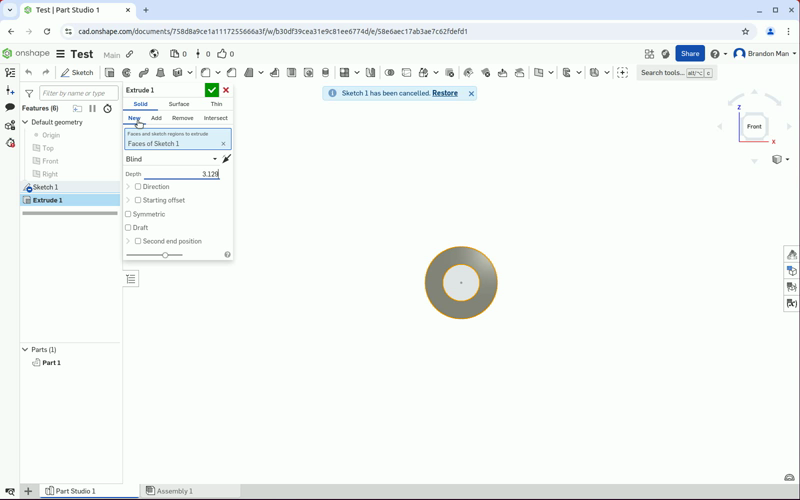
key(enter)
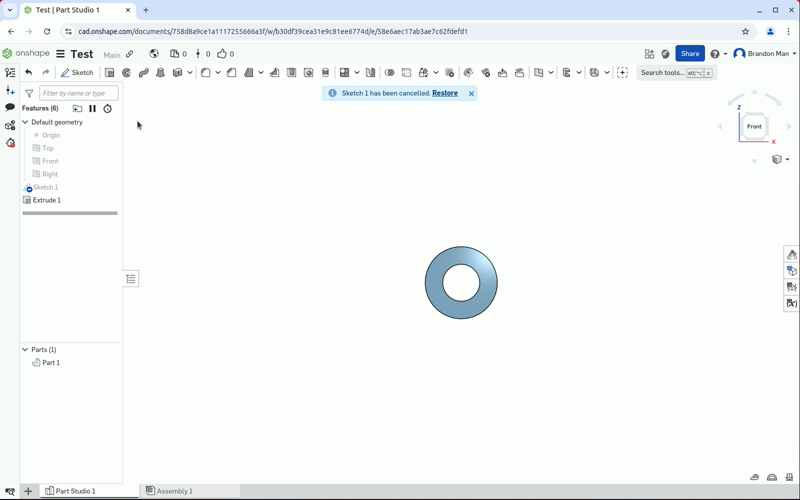
key(shift+h)
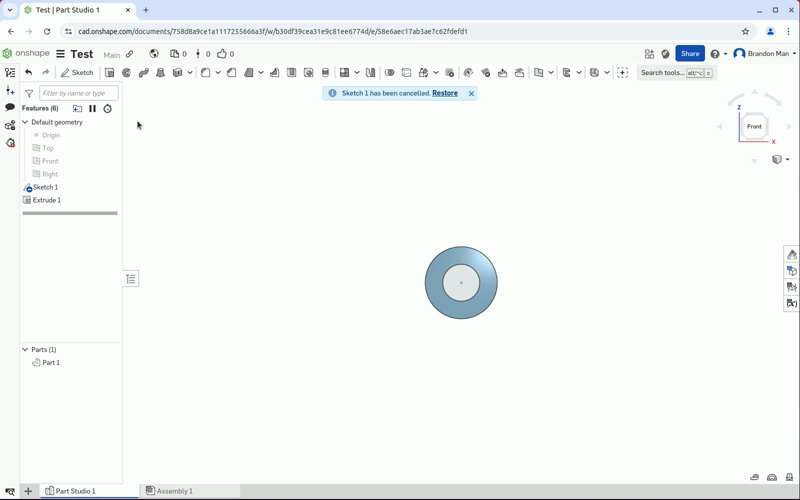
key(shift+h)
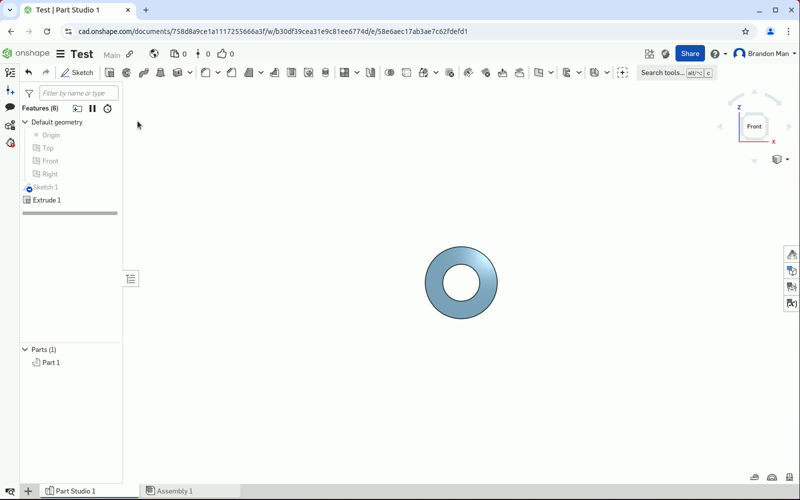
mouse_move(73, 189)
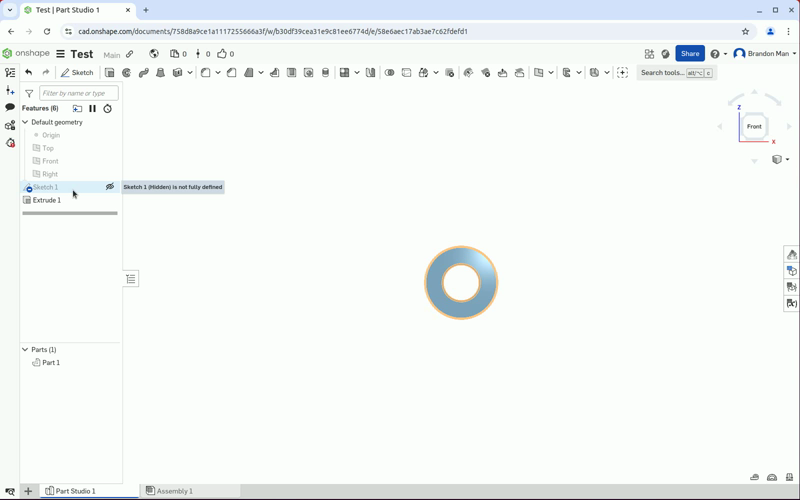
click(73, 189)
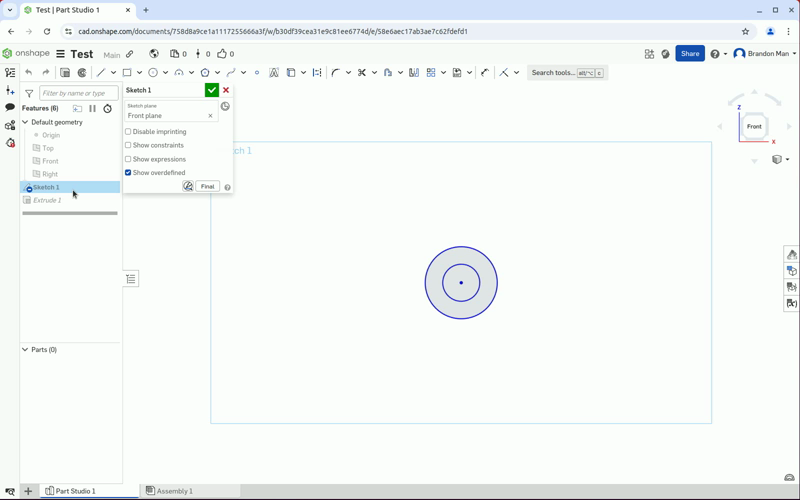
mouse_move(229, 92)
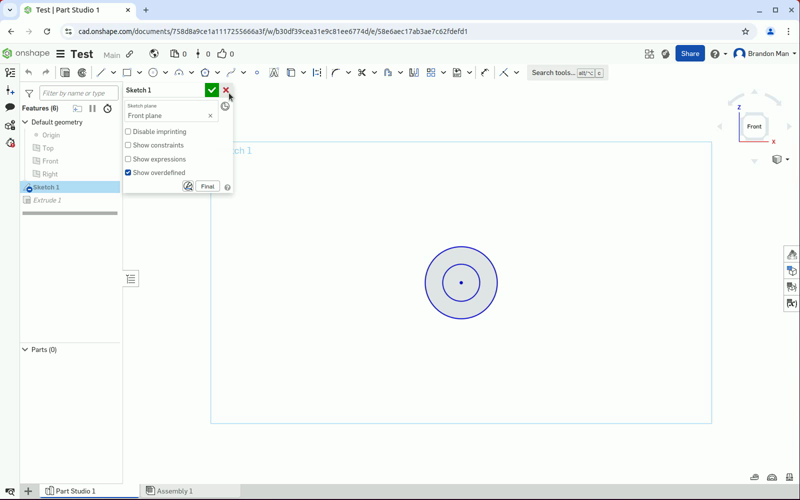
click(229, 92)
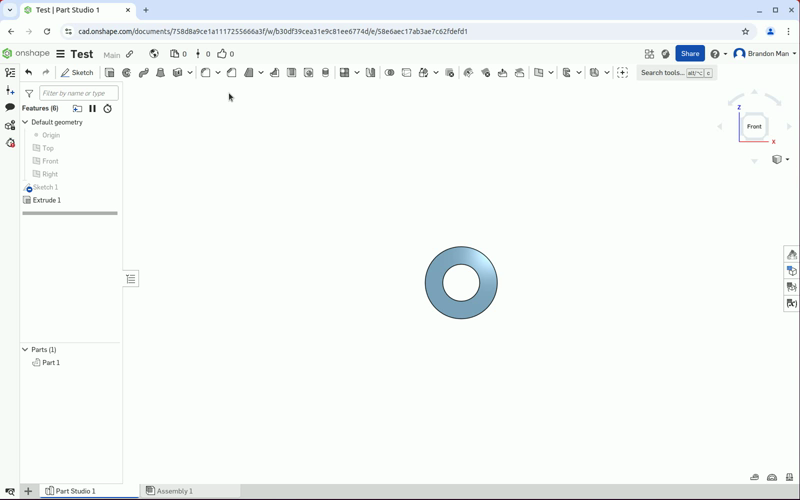
mouse_move(541, 75)
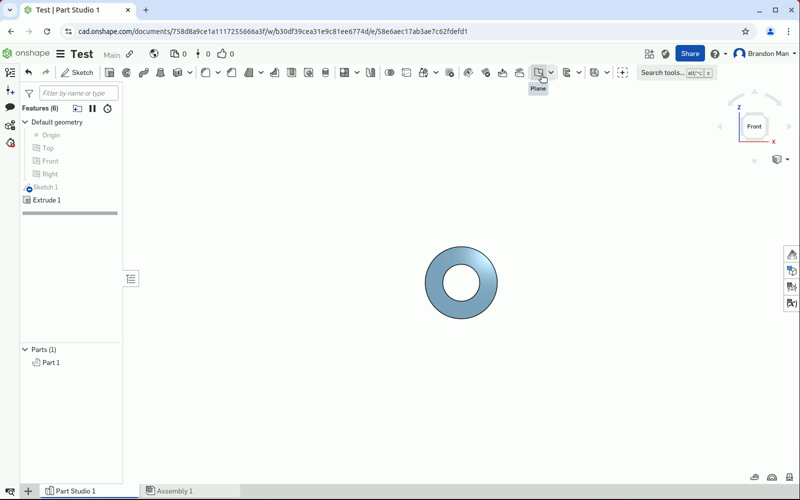
click(541, 75)
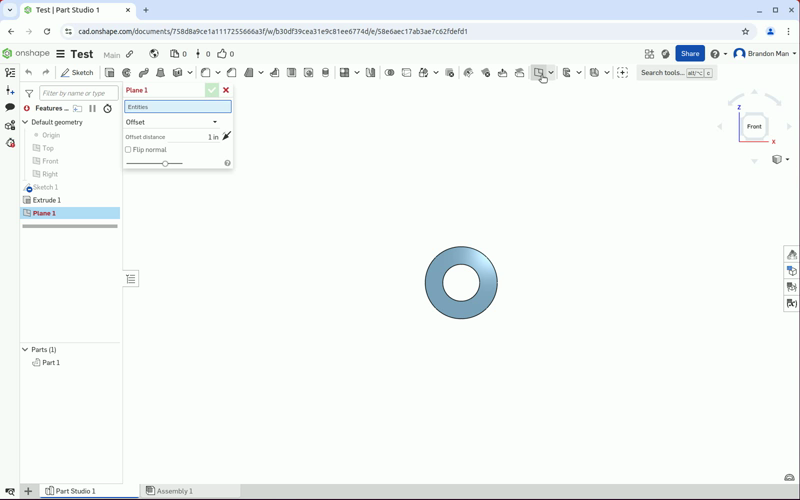
mouse_move(73, 163)
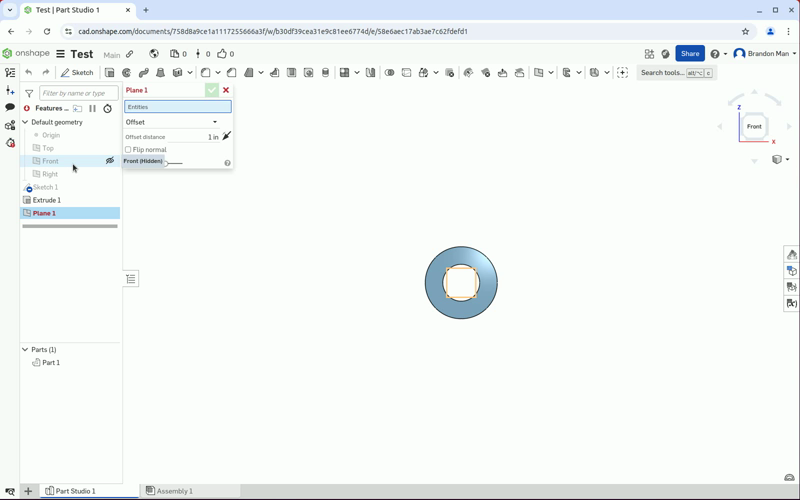
click(73, 163)
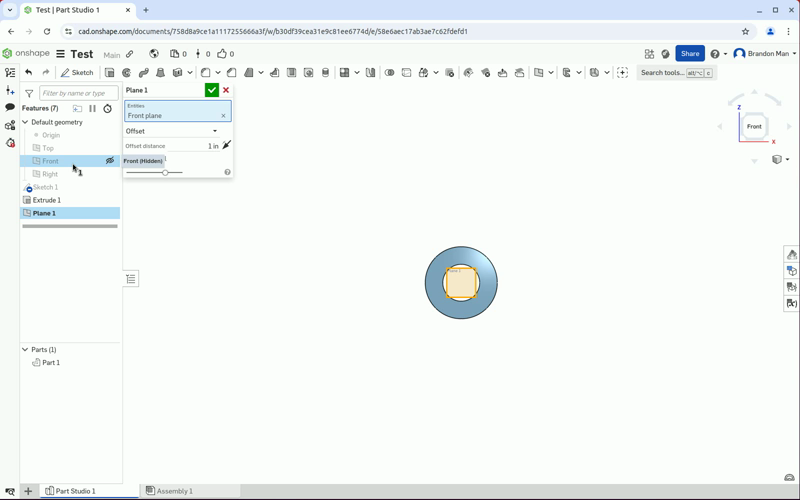
key(tab, 2)
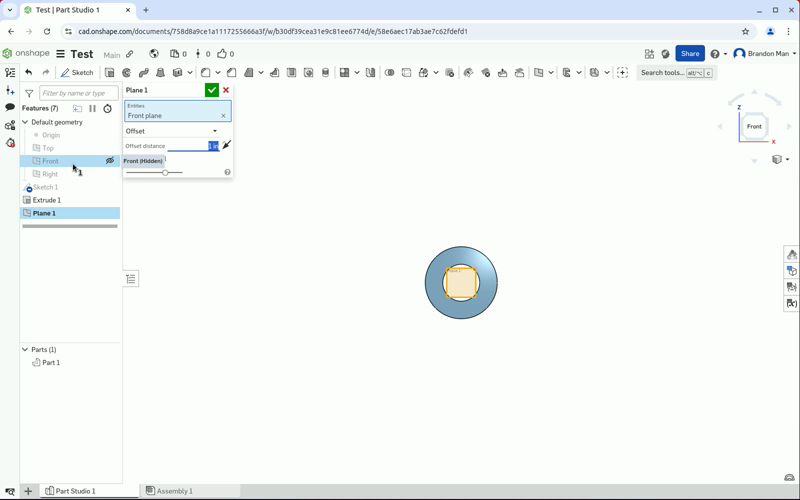
text(3.143)
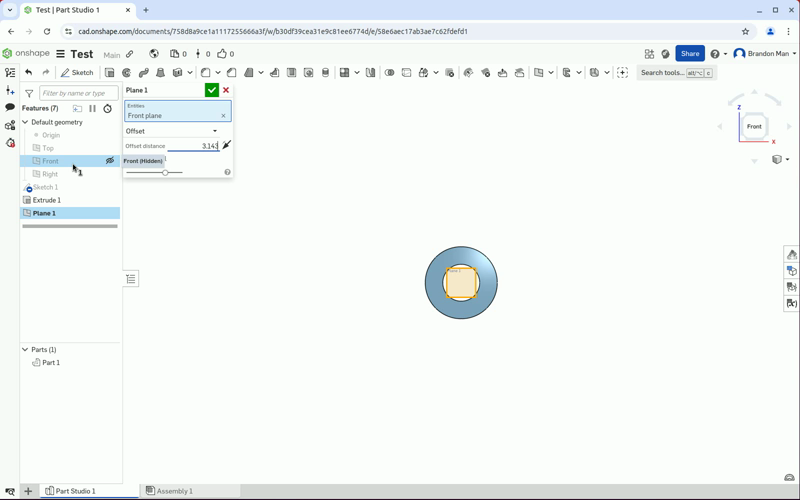
key(enter, 2)
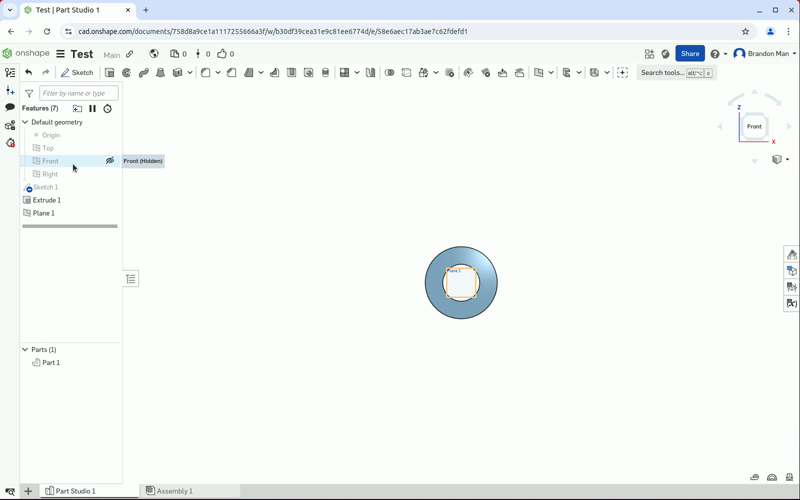
key(shift+s)
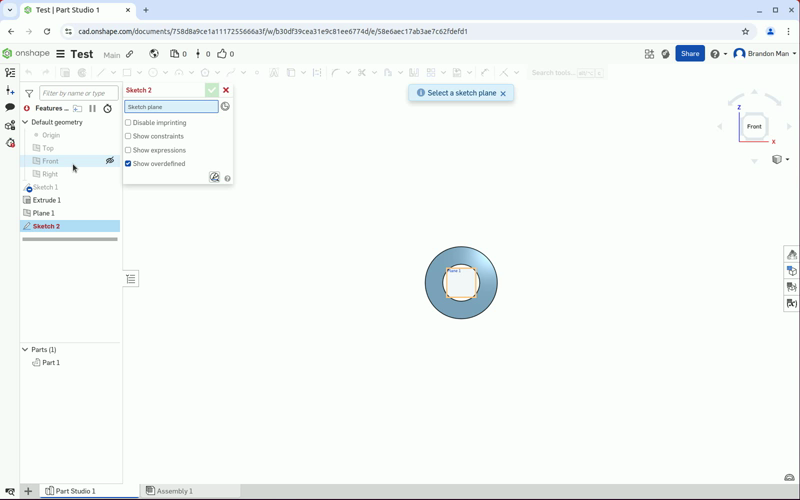
mouse_move(73, 215)
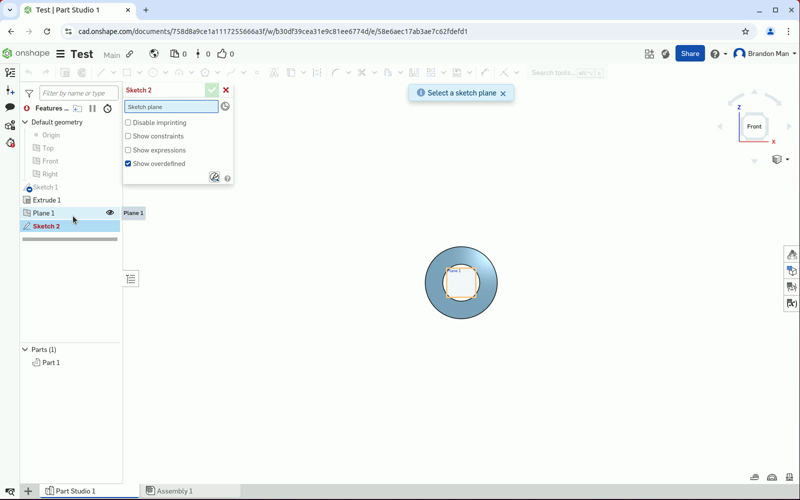
click(73, 215)
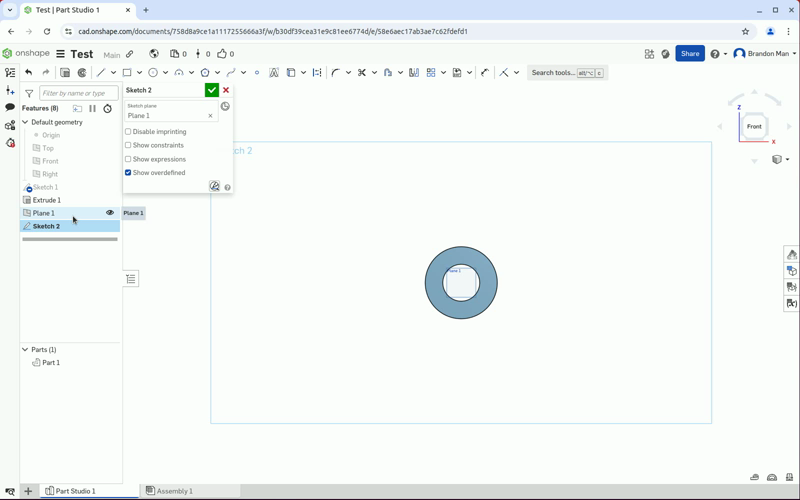
mouse_move(73, 352)
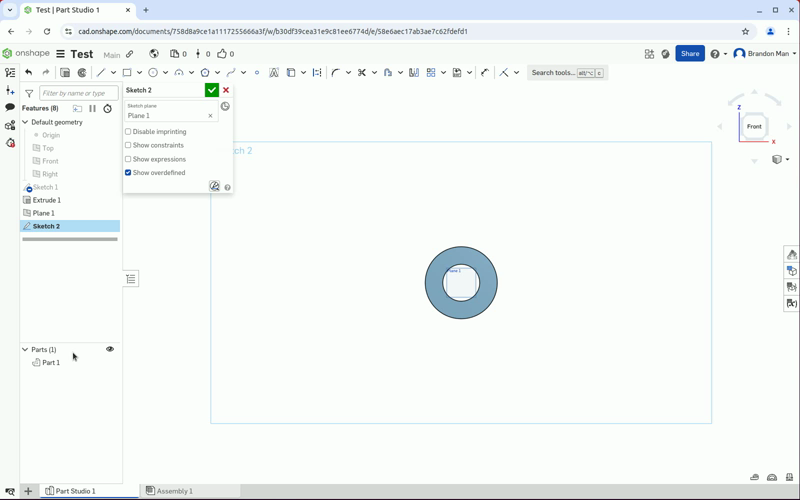
key(y)
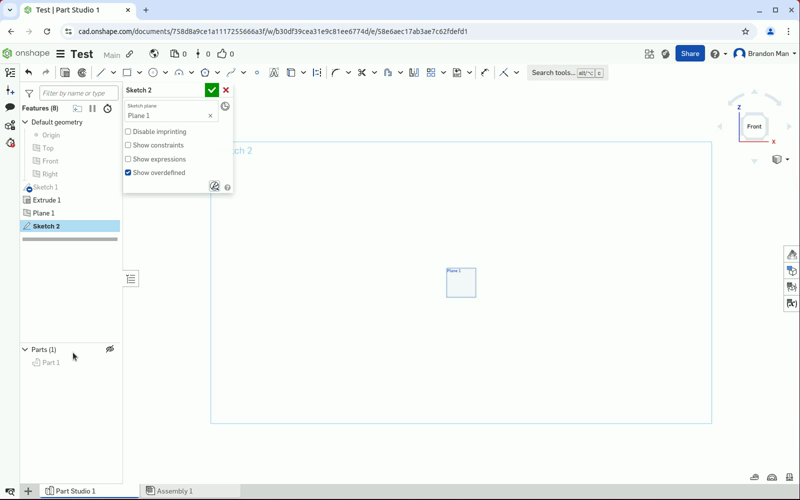
key(c)
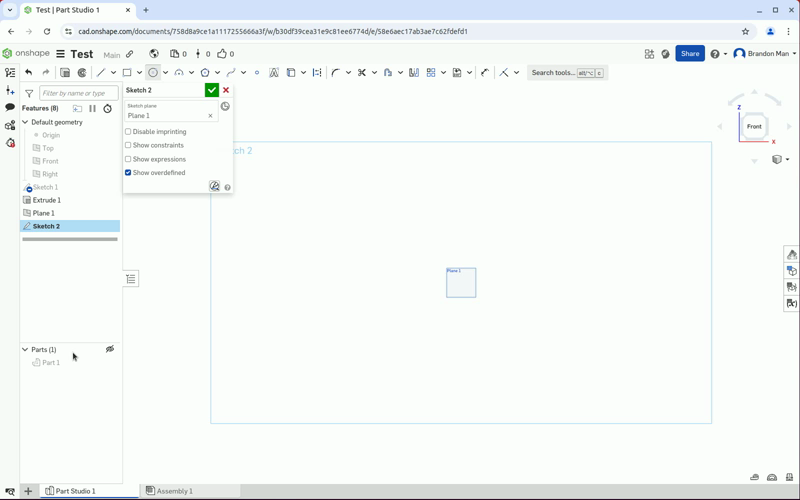
key_down(shift)
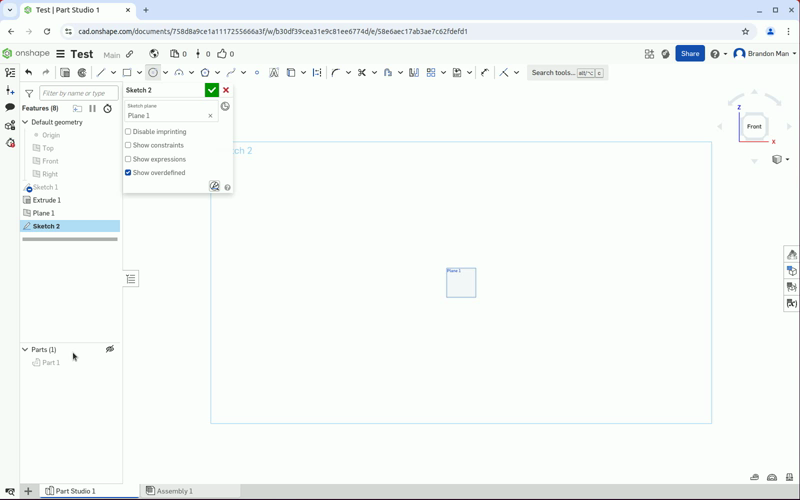
mouse_move(461, 282)
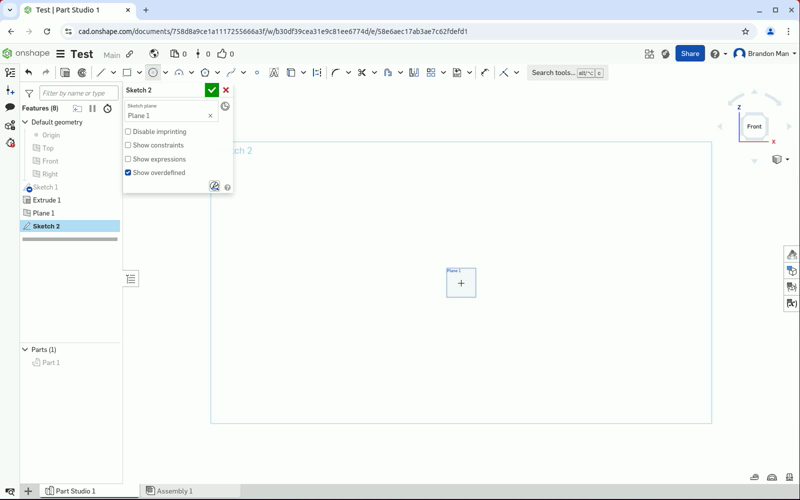
click(461, 282)
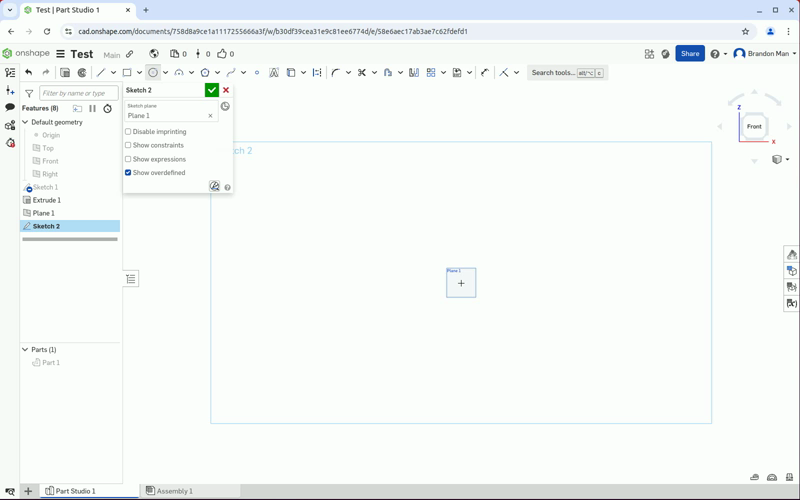
key_up(shift)
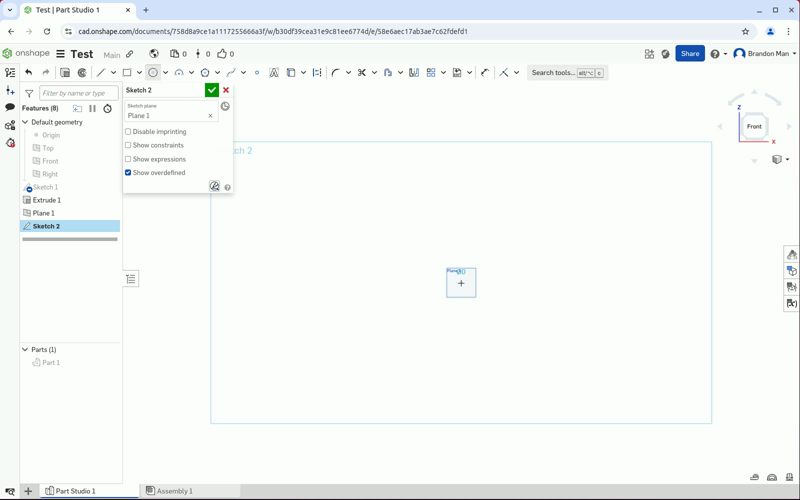
mouse_move(494, 282)
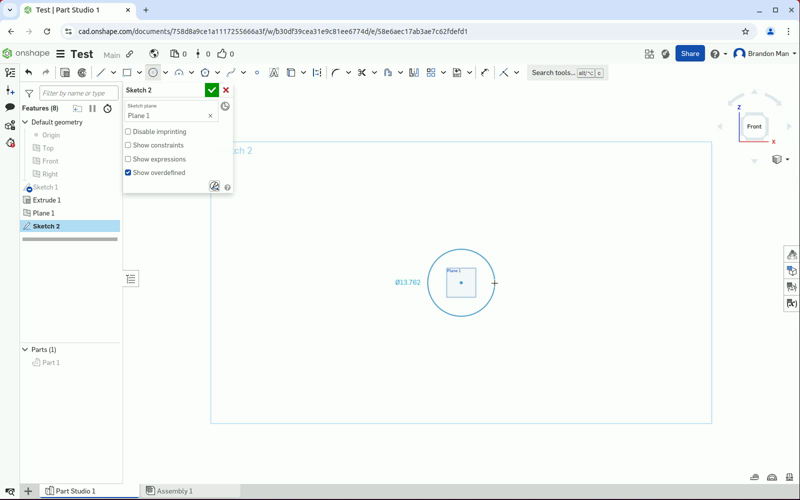
click(494, 282)
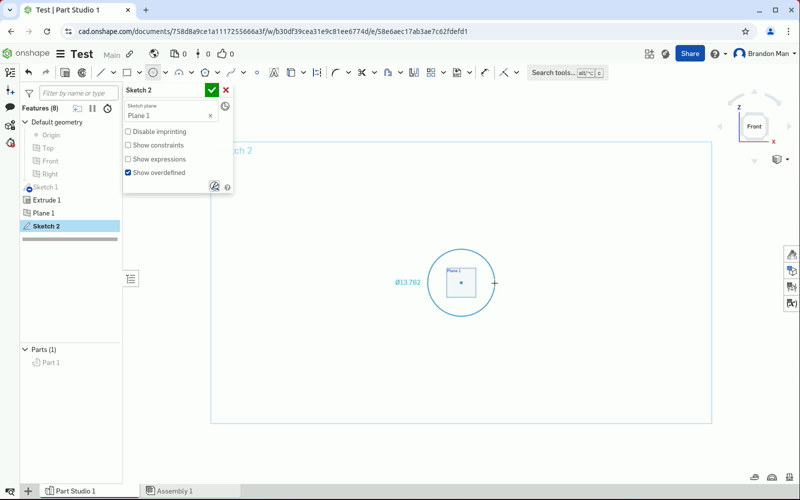
key(esc)
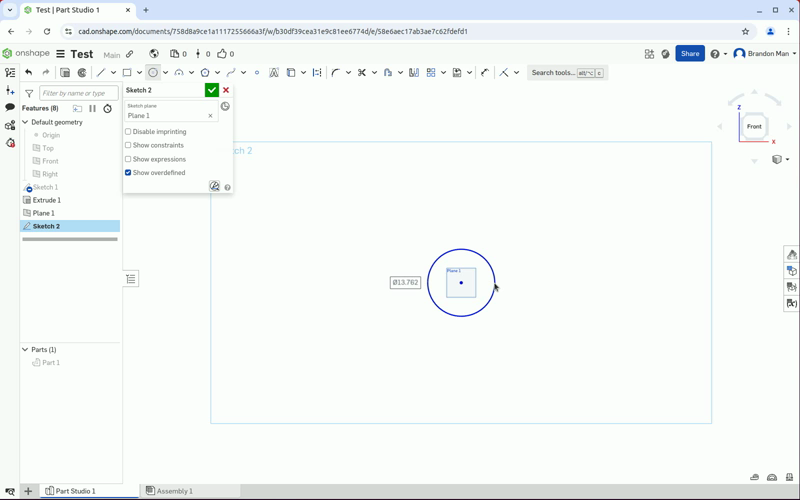
key(c)
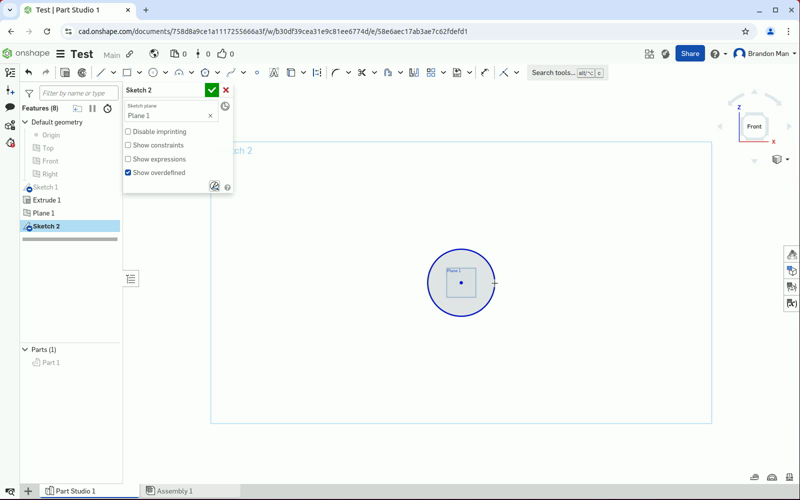
key_down(shift)
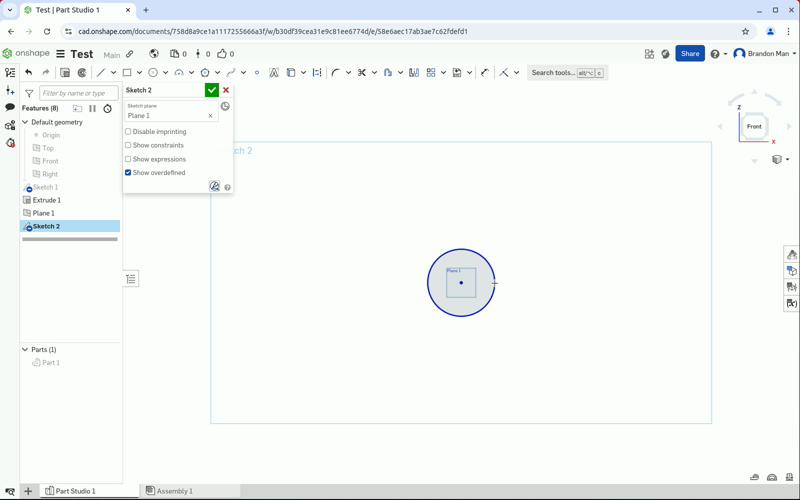
mouse_move(461, 282)
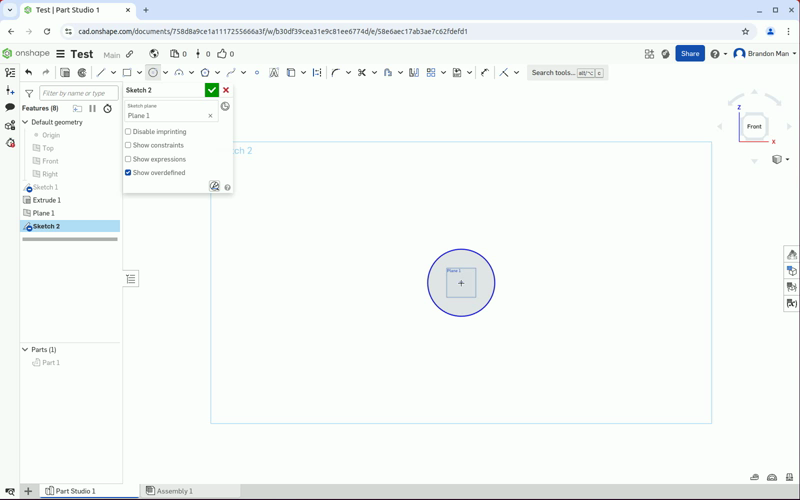
click(461, 282)
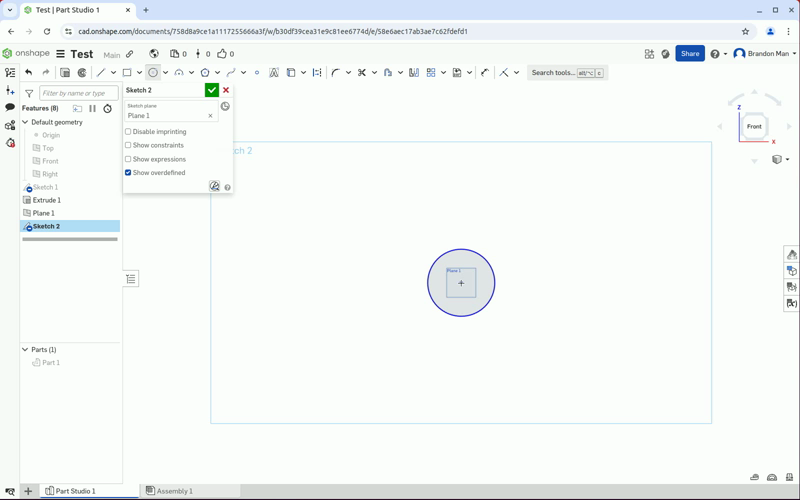
key_up(shift)
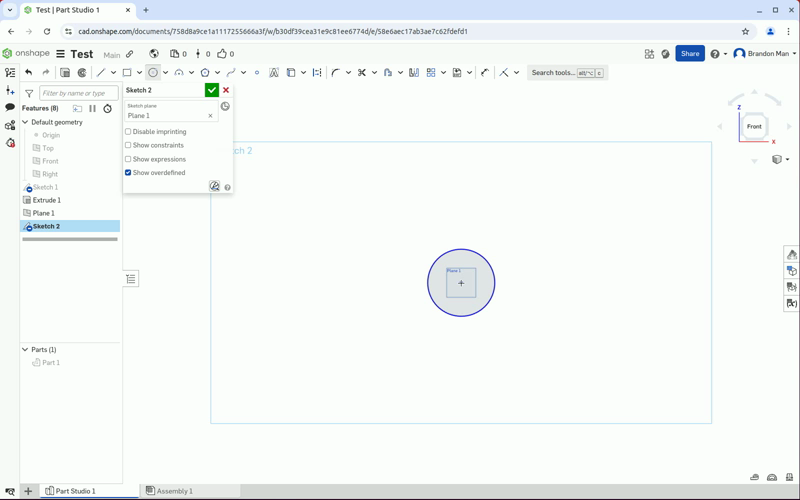
mouse_move(480, 282)
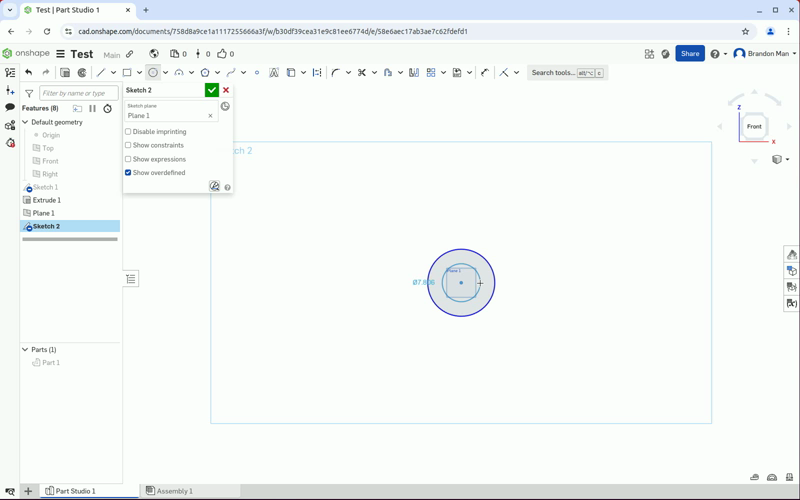
click(480, 282)
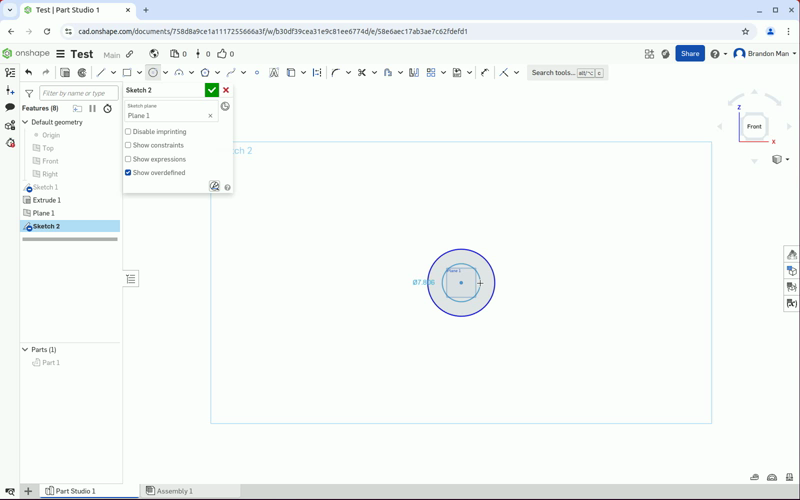
key(esc)
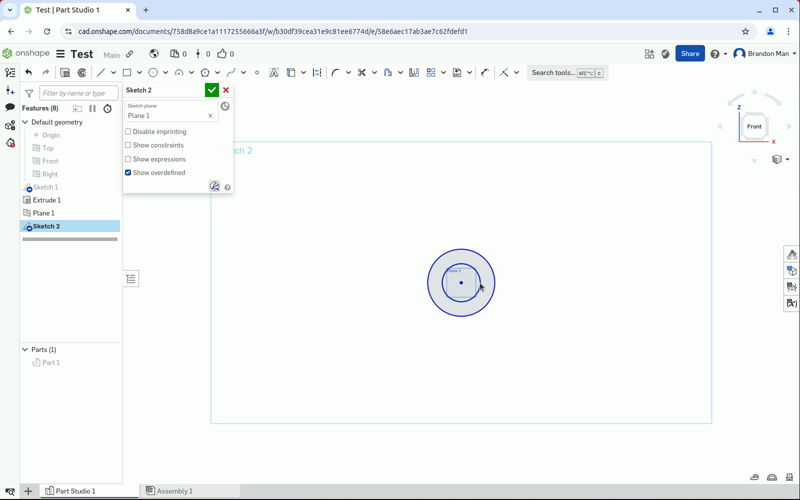
mouse_move(454, 257)
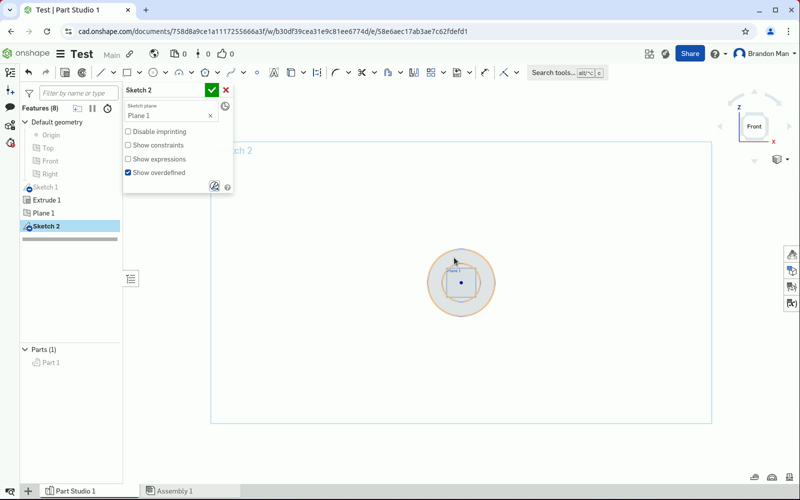
click(454, 257)
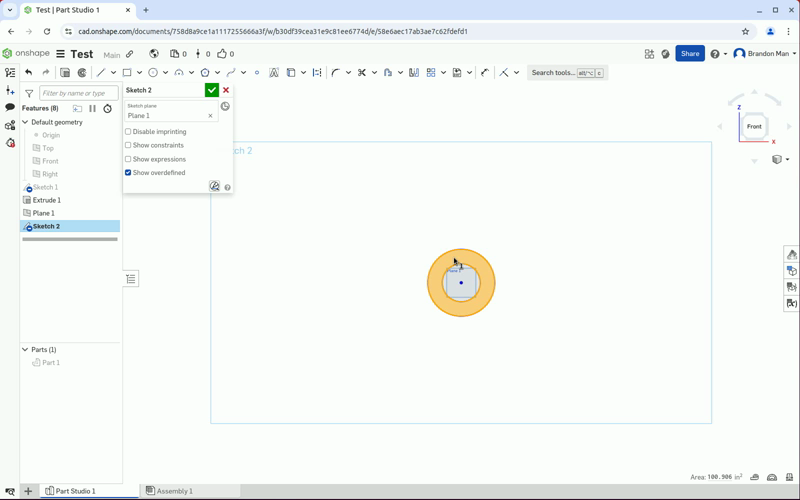
mouse_move(73, 352)
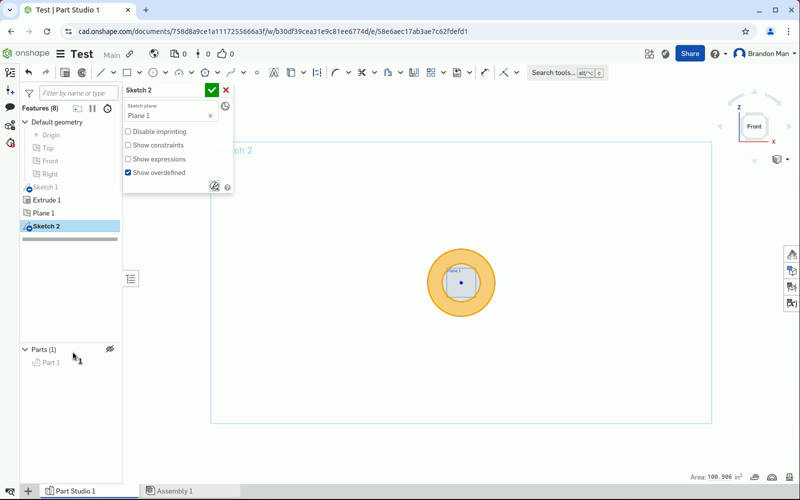
key(shift+y)
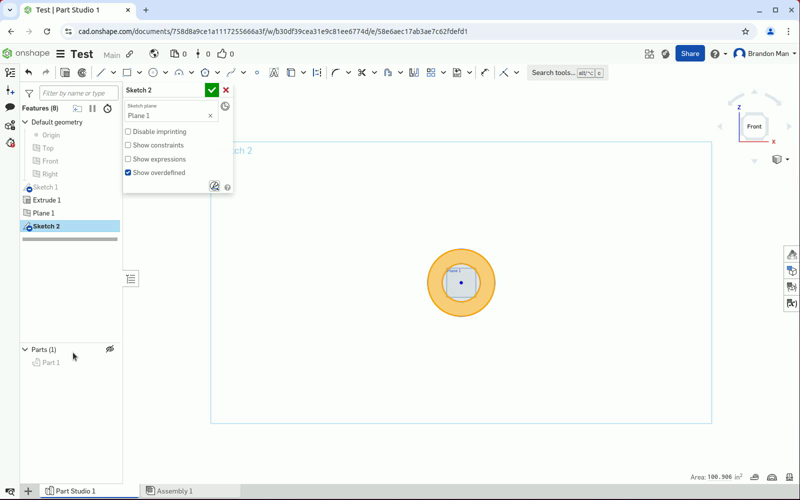
key(shift+e)
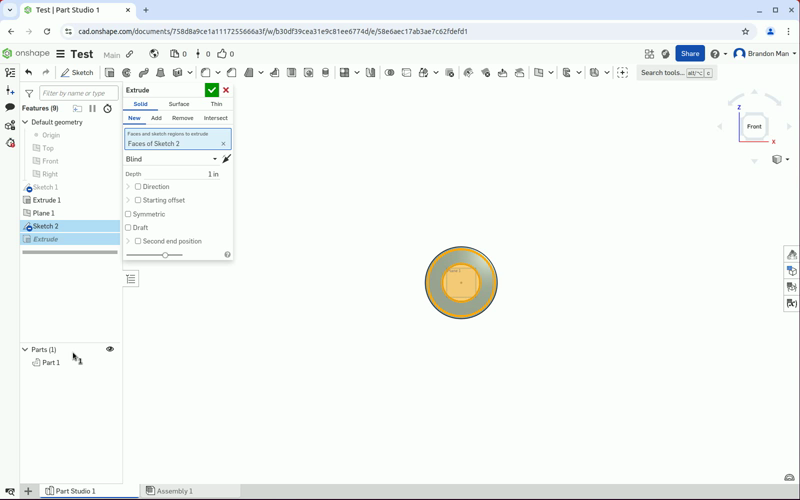
mouse_move(143, 106)
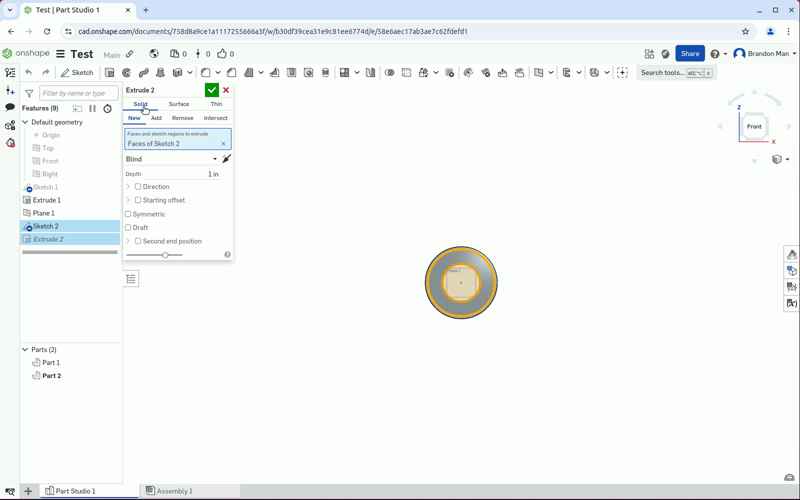
click(143, 106)
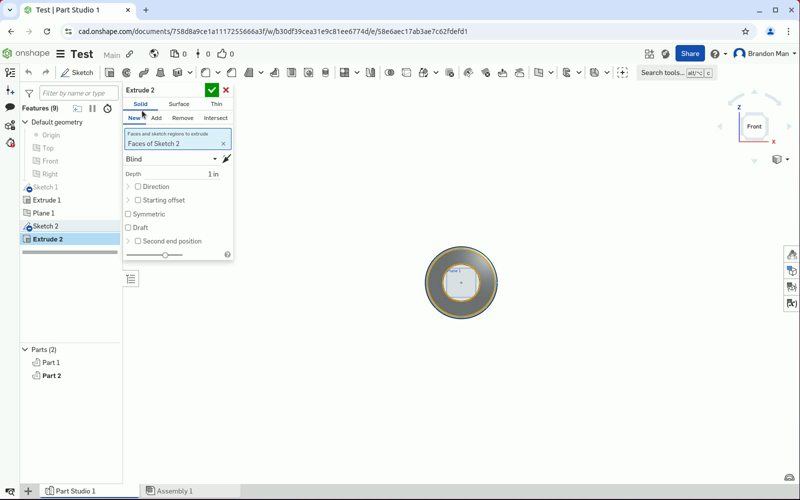
mouse_move(137, 120)
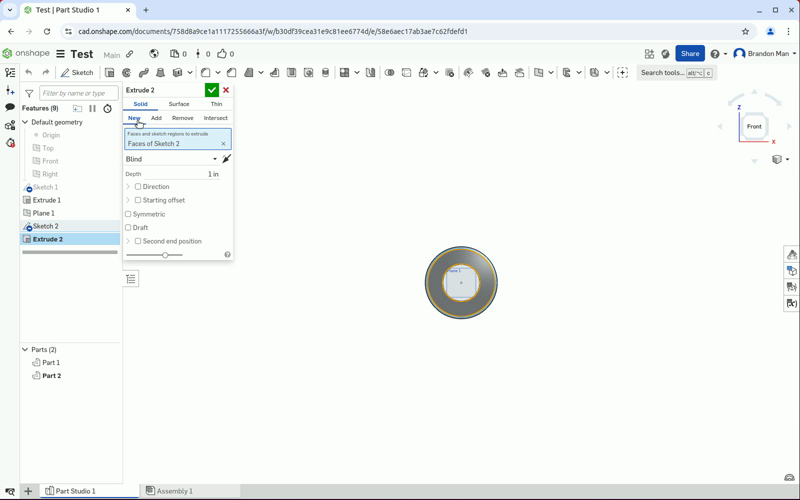
click(137, 120)
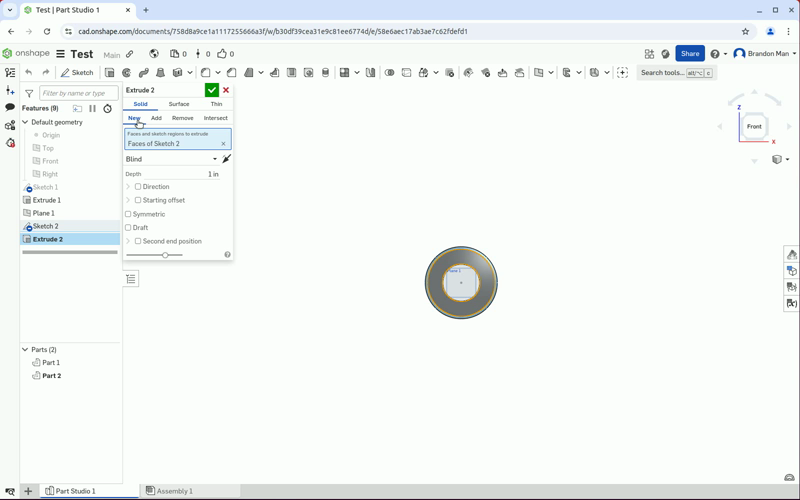
key(tab, 4)
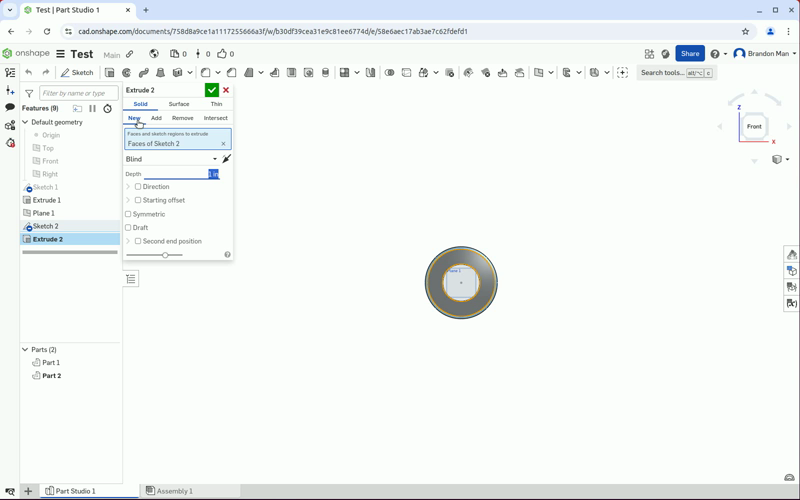
text(0.963)
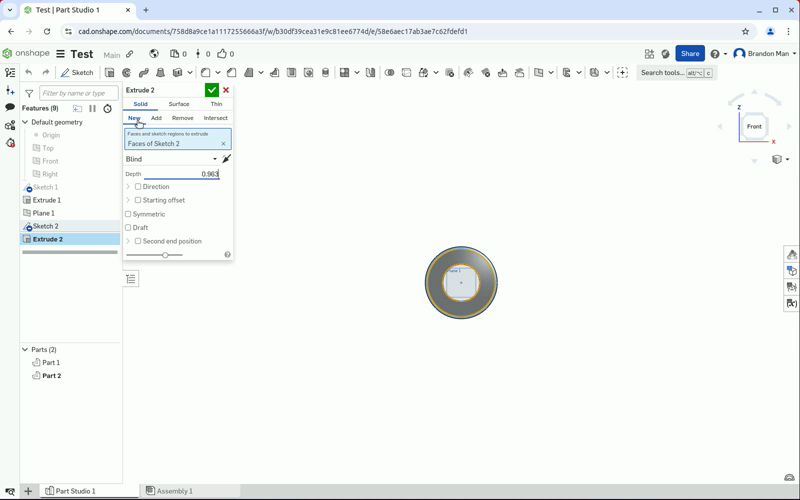
key(enter)
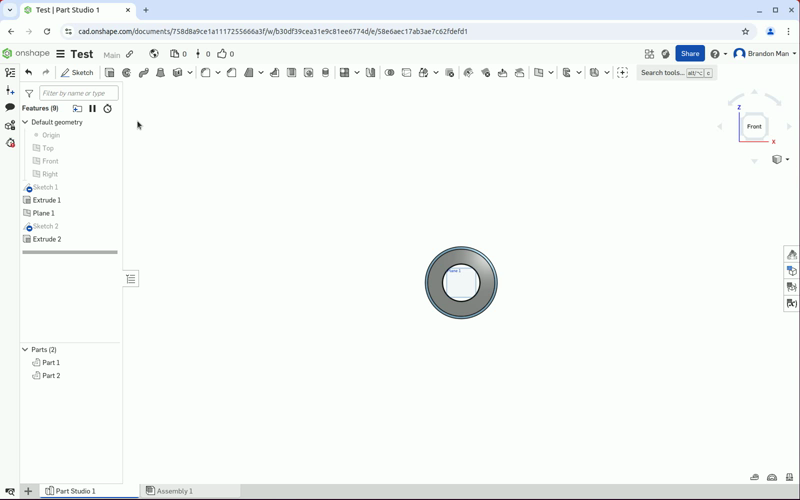
key(shift+h)
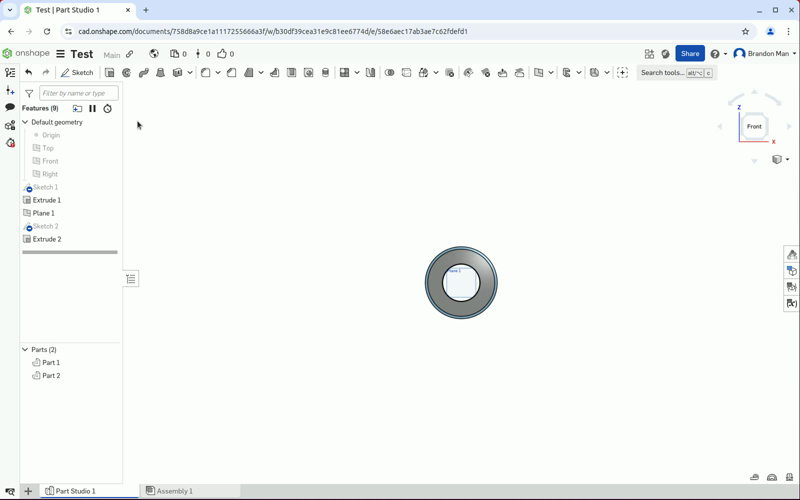
key(shift+h)
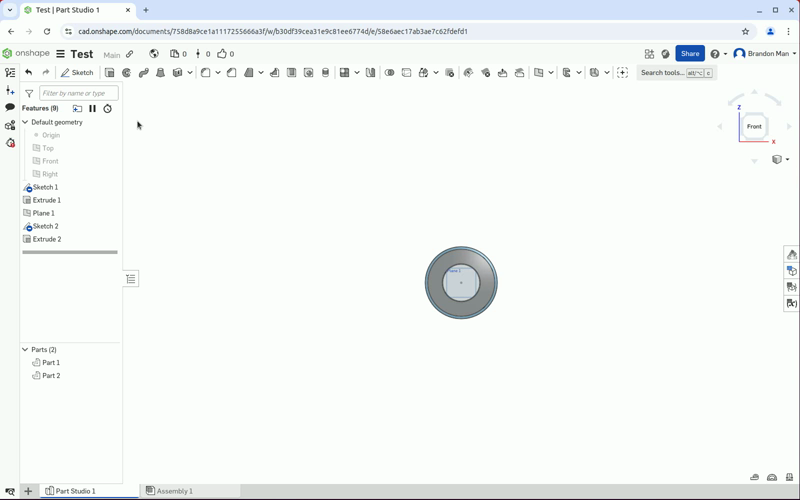
key(shift+7)
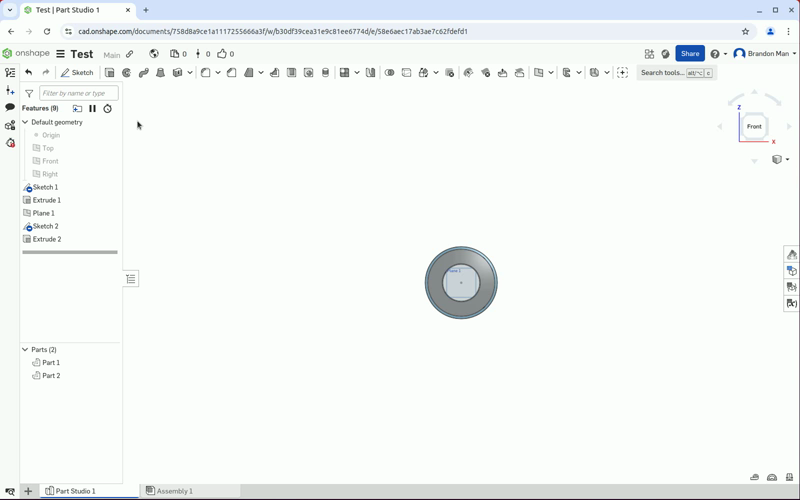
key(left, 2)
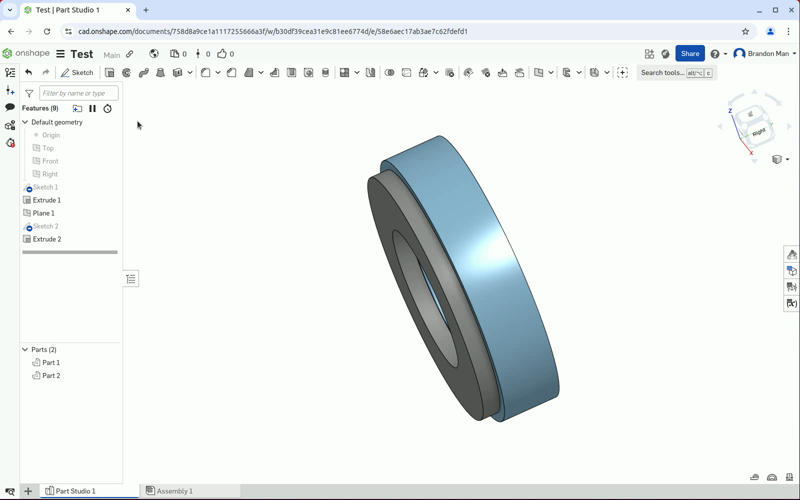
key(down, 2)
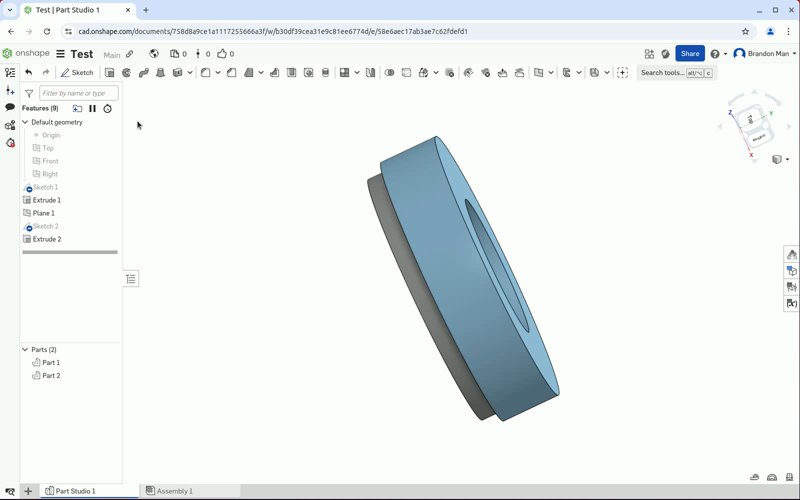
key(up, 2)
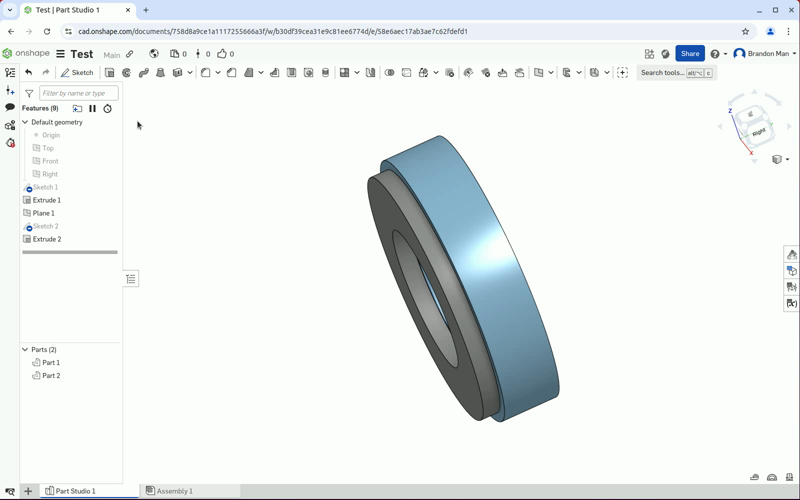
key(right, 2)
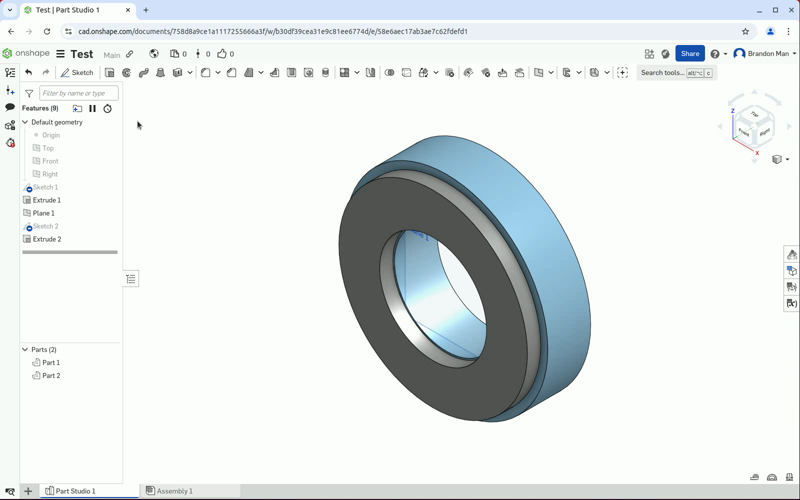
mouse_move(73, 189)
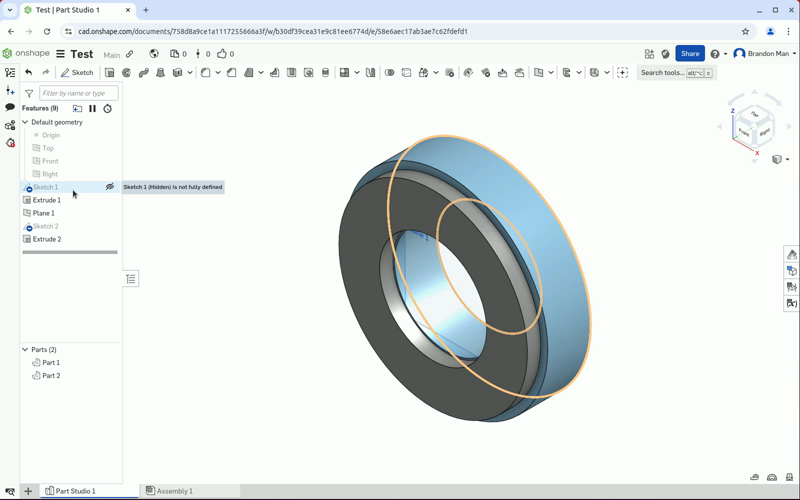
click(73, 189)